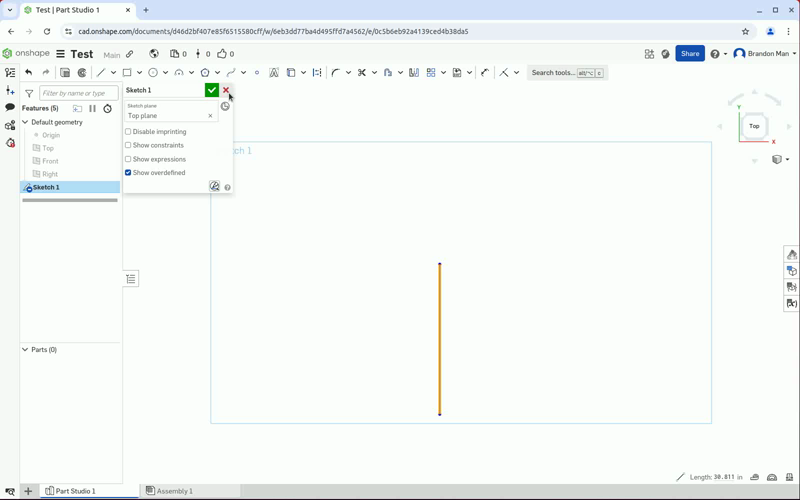
key(shift+h)
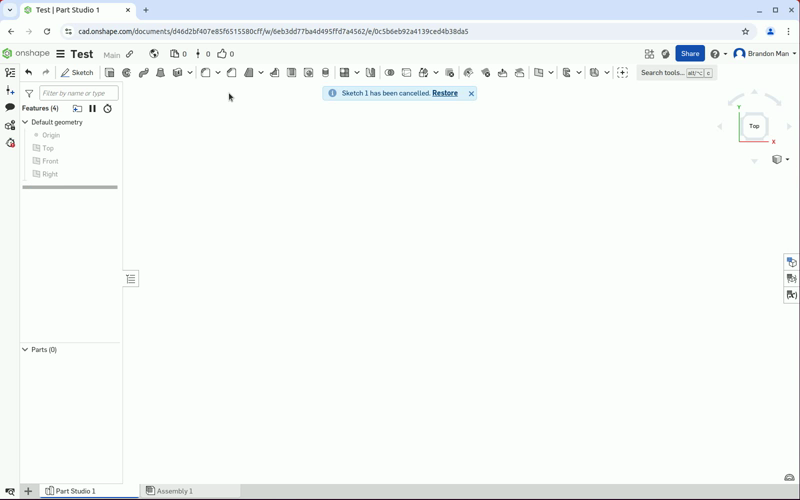
mouse_move(73, 352)
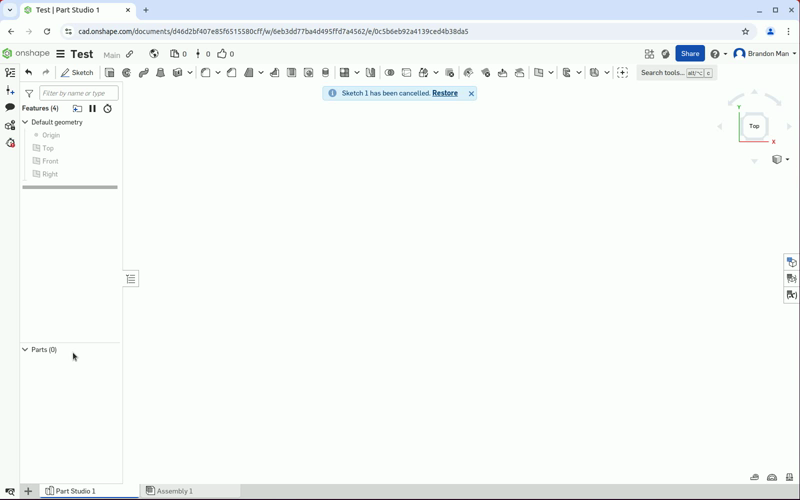
key(y)
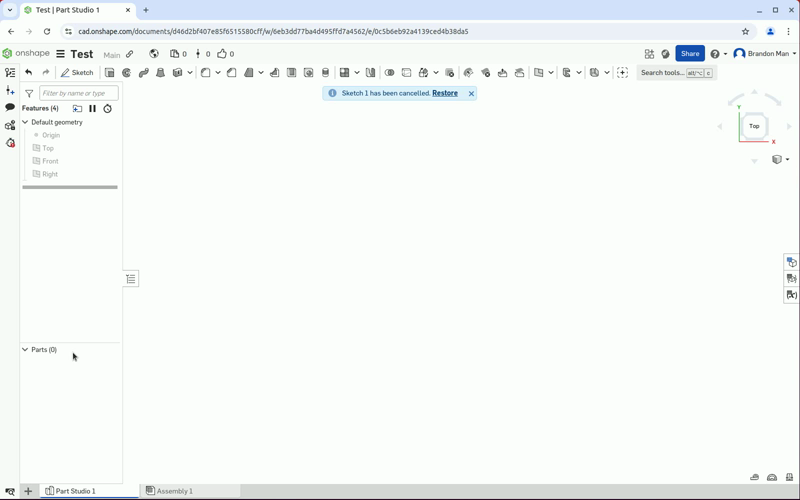
key(shift+p)
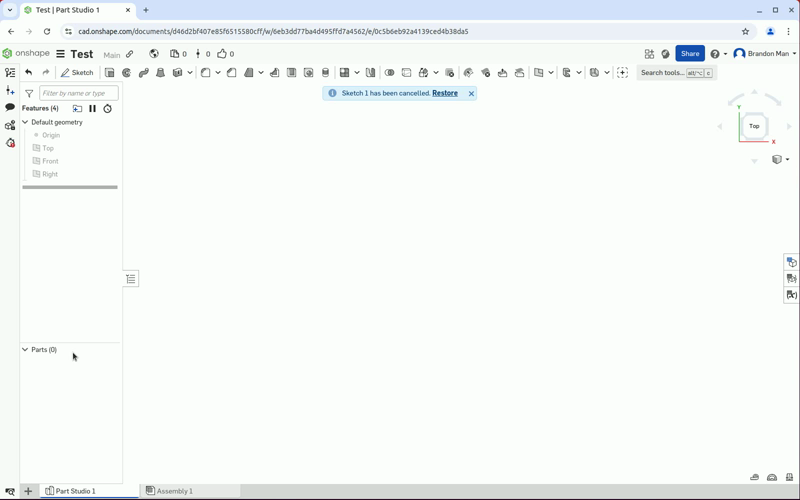
key(space)
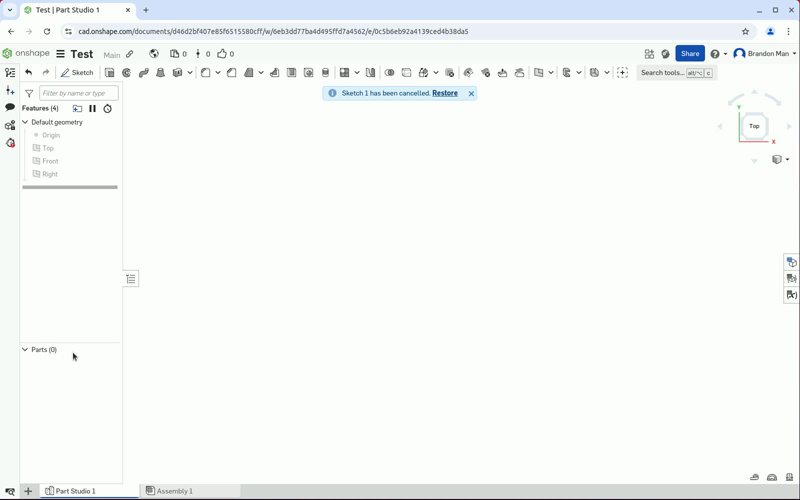
key_down(shift)
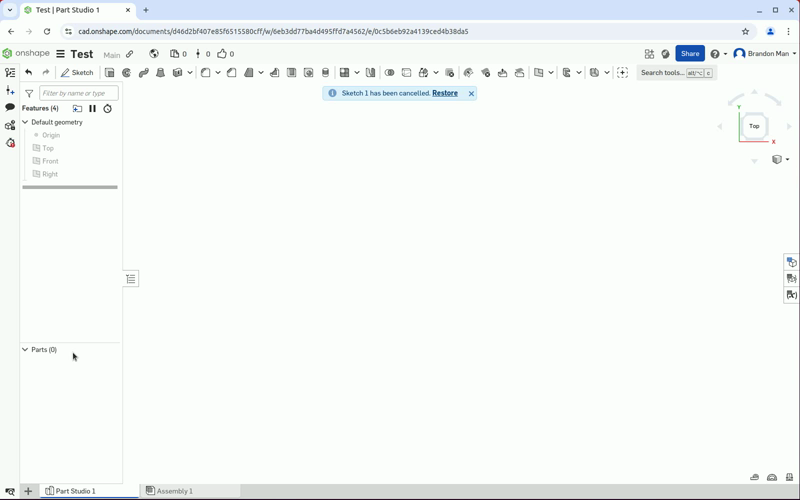
key(up)
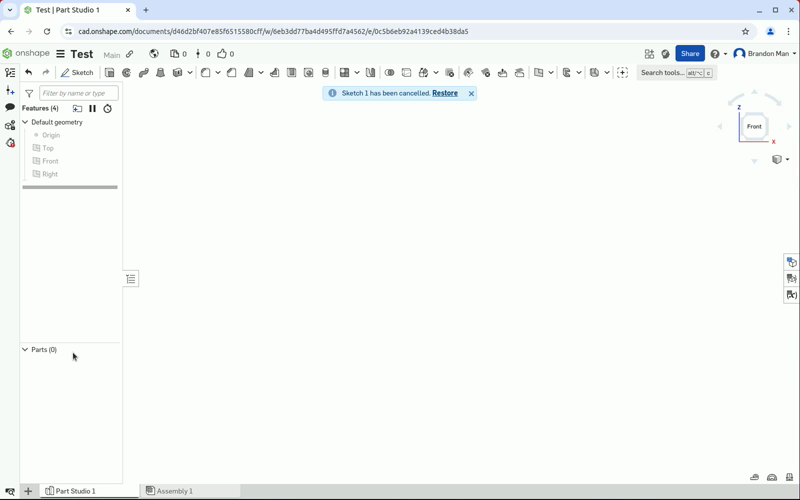
key_up(shift)
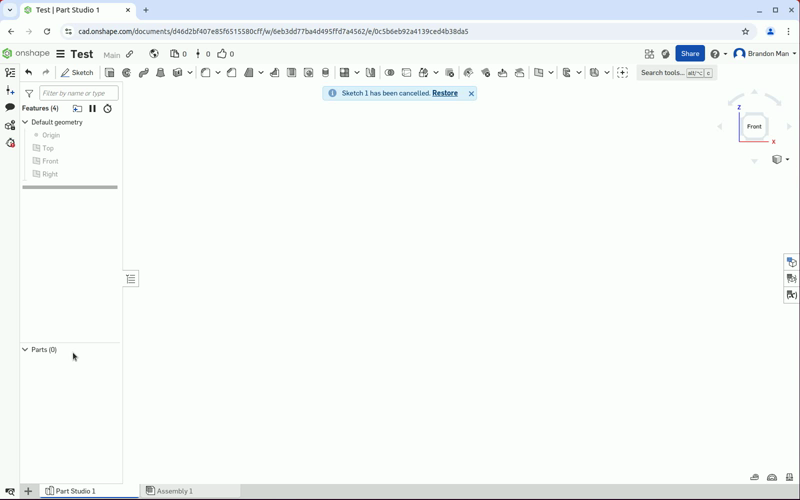
mouse_move(73, 352)
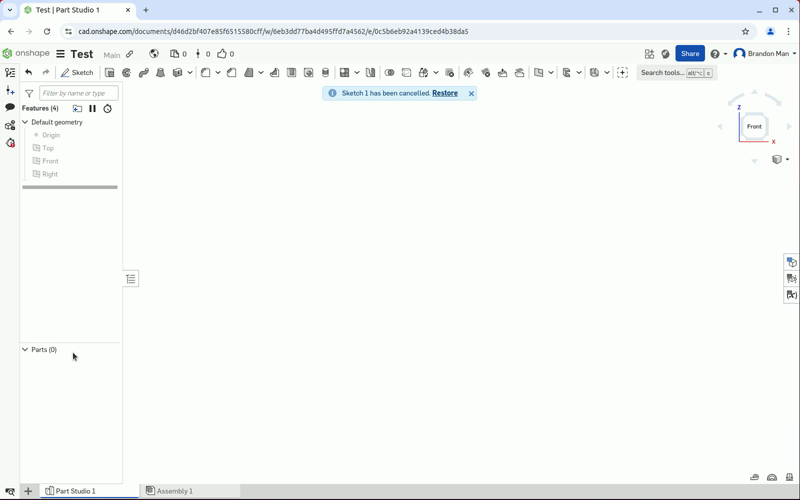
key(shift+y)
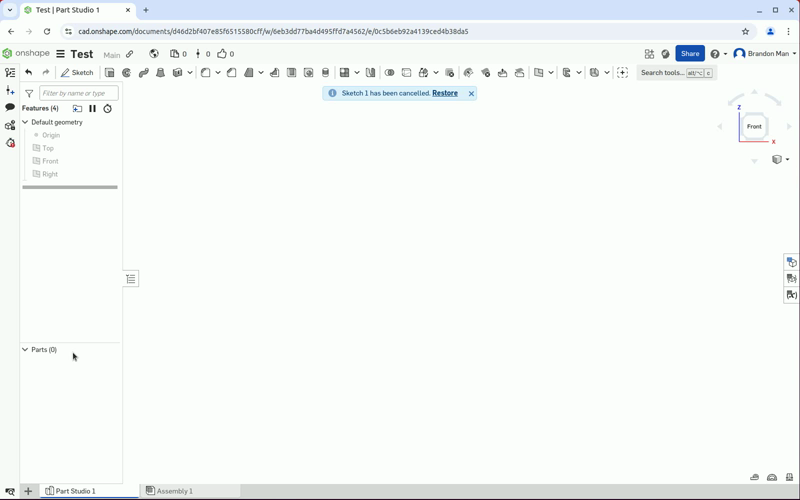
key(shift+s)
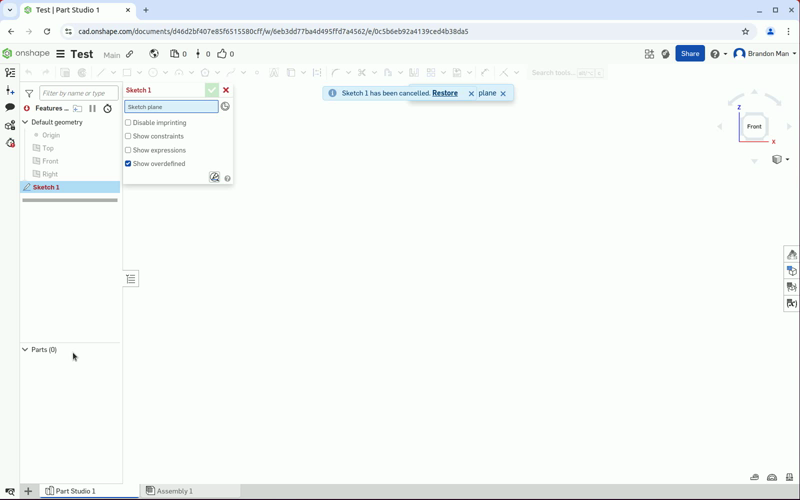
mouse_move(73, 163)
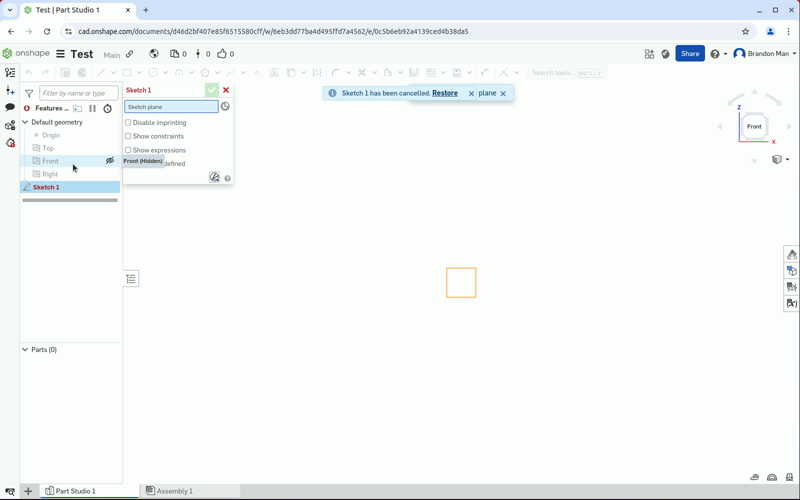
click(73, 163)
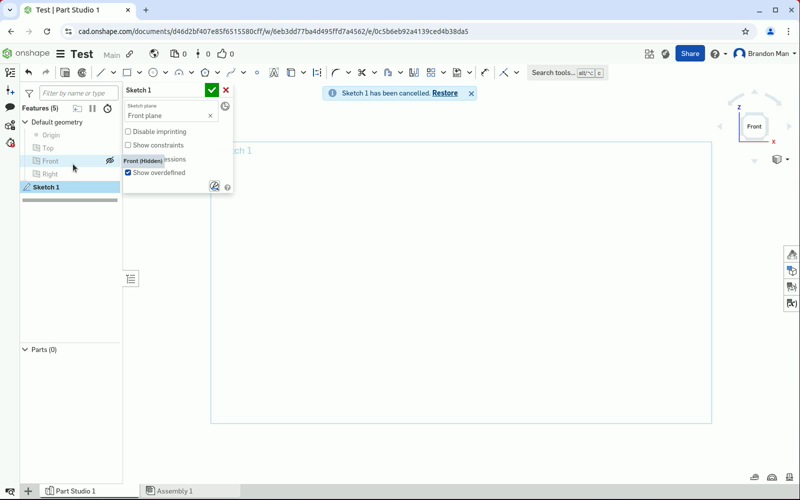
mouse_move(73, 352)
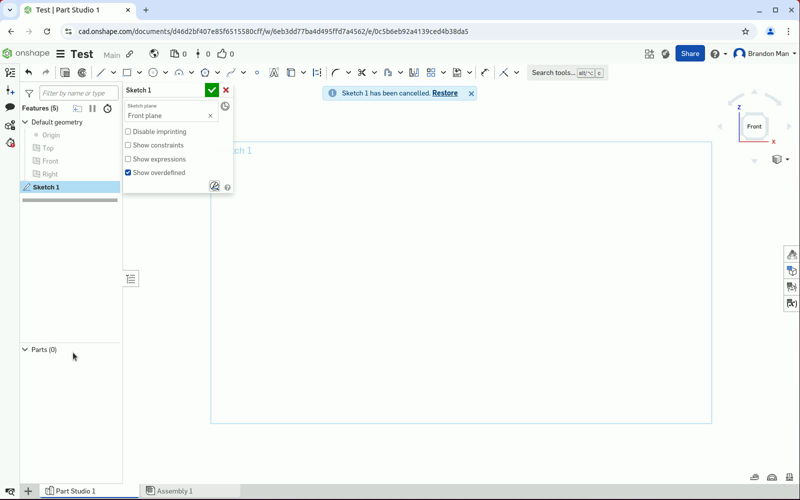
key(y)
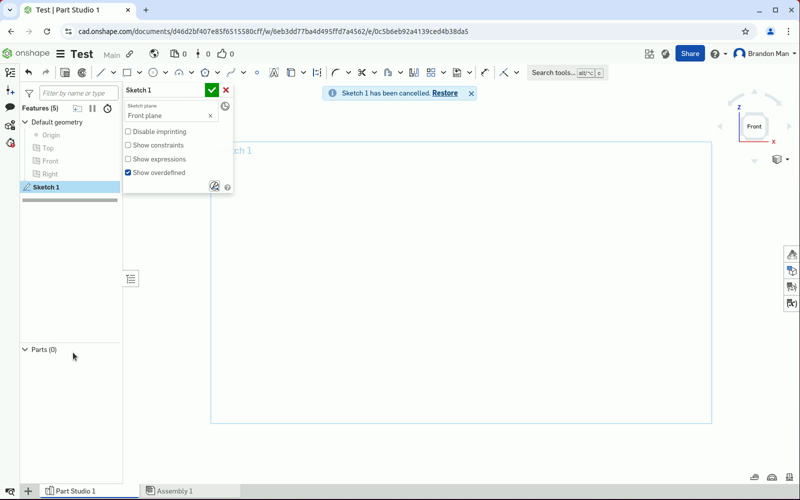
key(l)
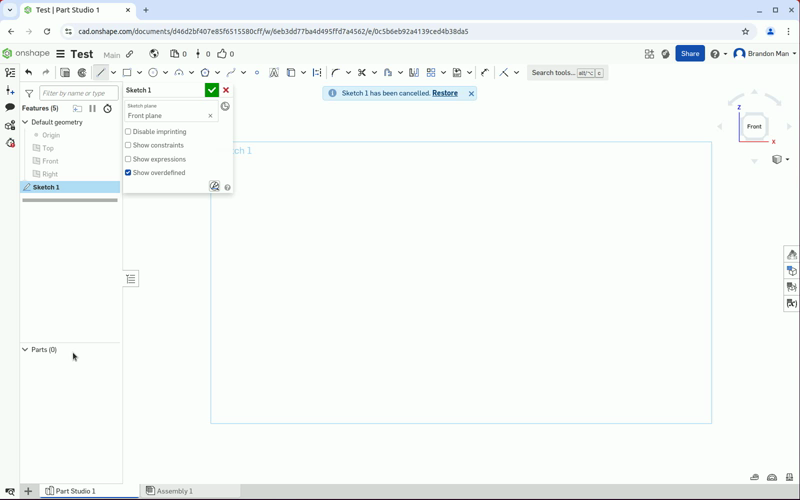
key_down(shift)
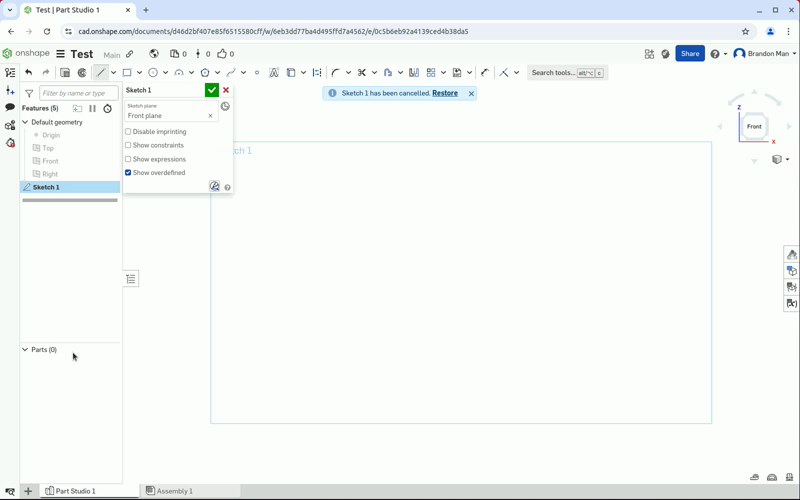
mouse_move(460, 282)
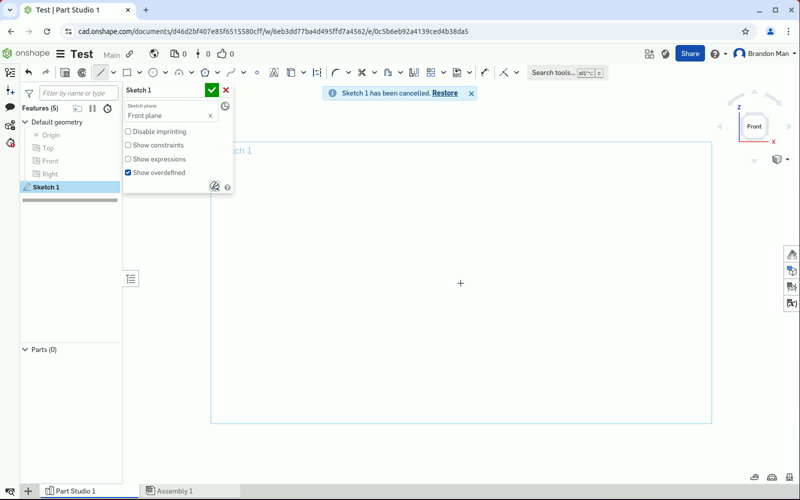
click(460, 282)
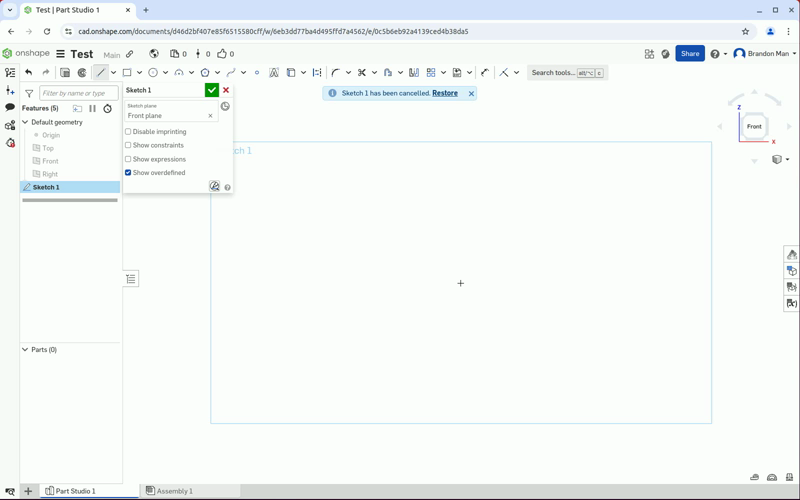
key_up(shift)
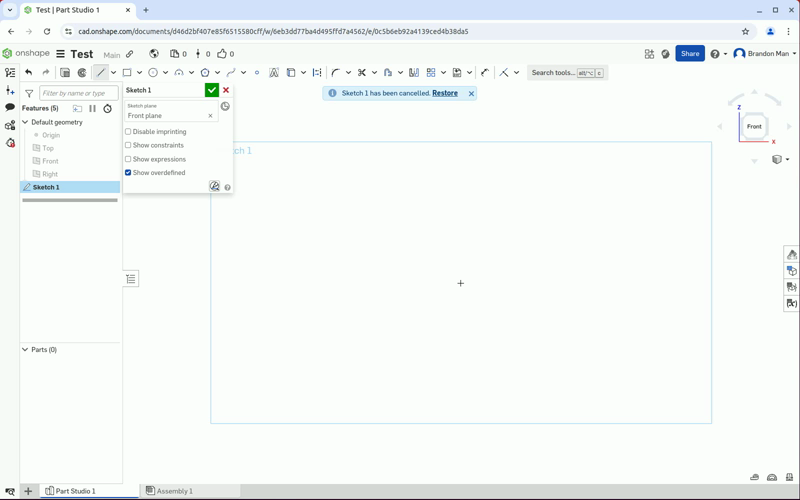
key_down(shift)
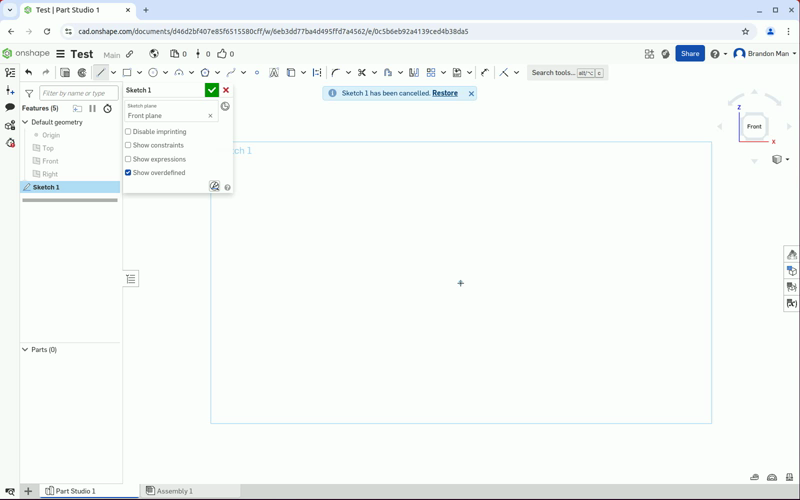
mouse_move(490, 282)
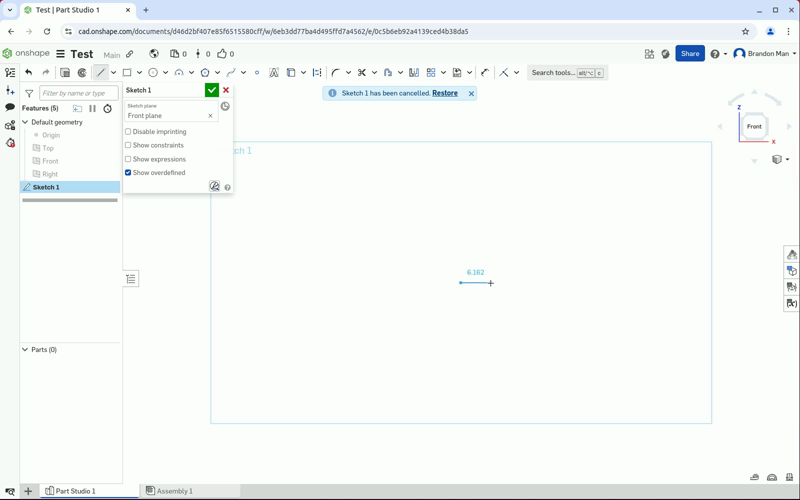
mouse_move(505, 282)
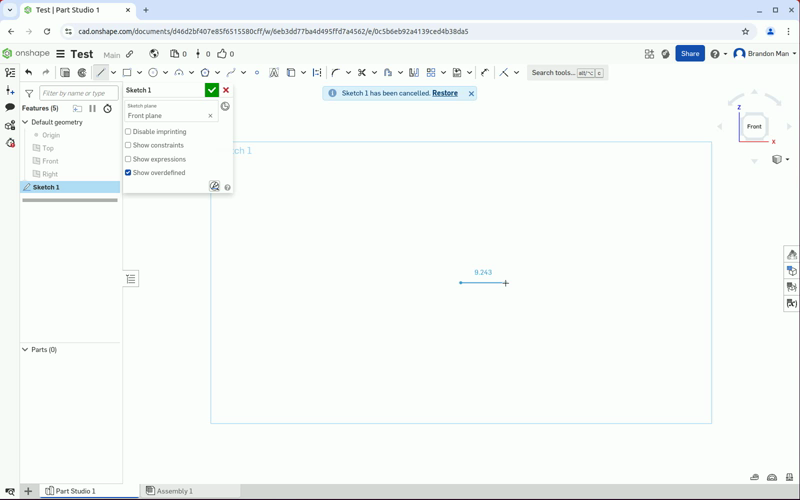
click(505, 282)
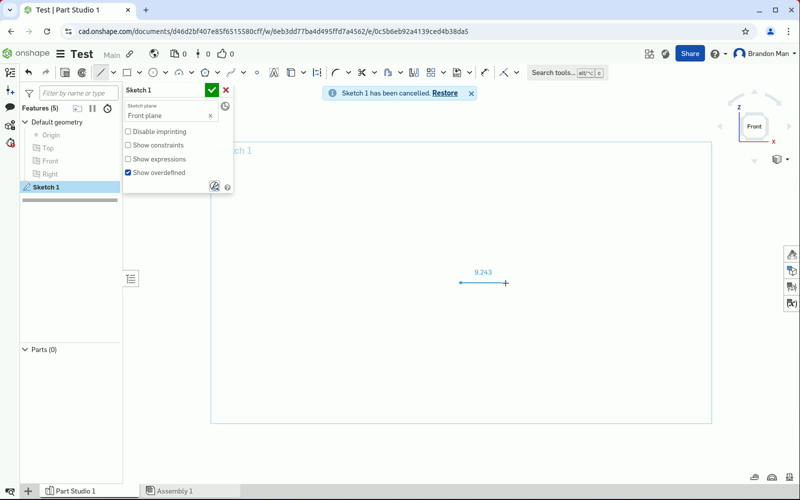
key_up(shift)
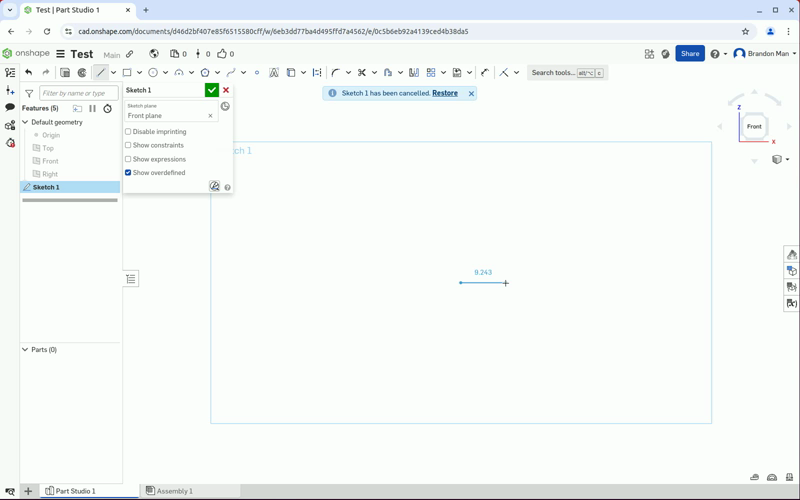
key_down(shift)
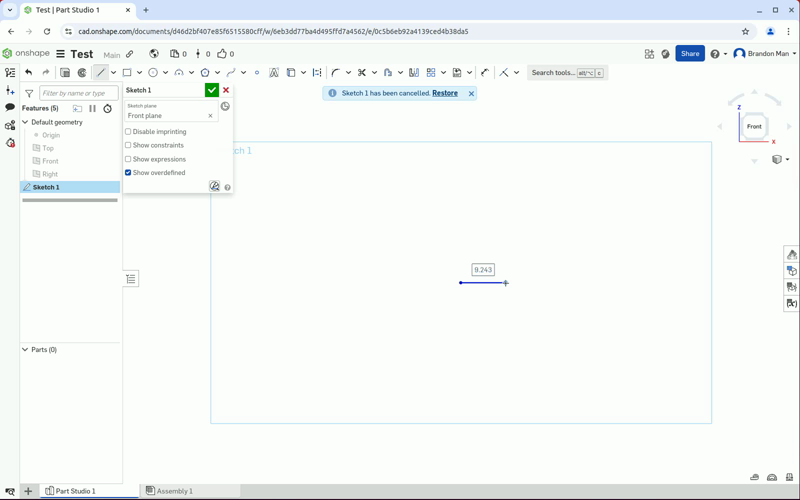
mouse_move(514, 222)
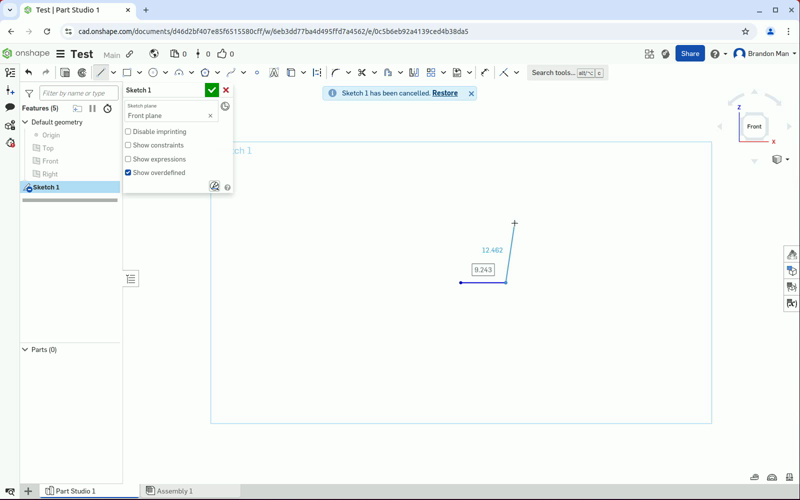
click(514, 222)
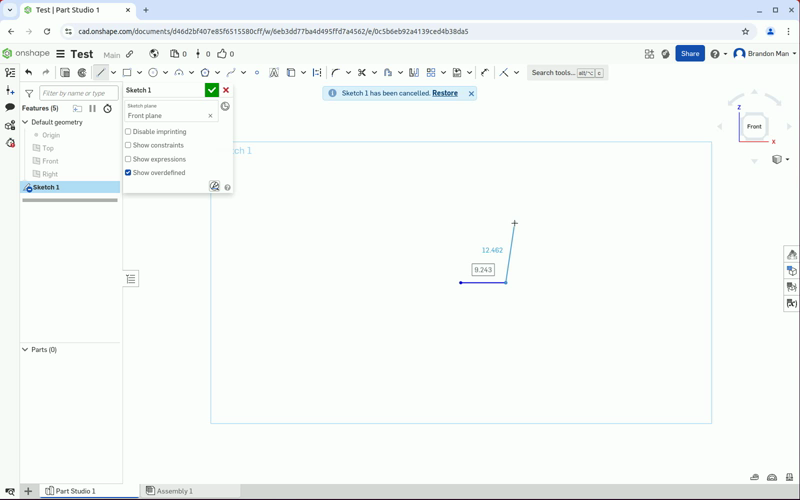
key_up(shift)
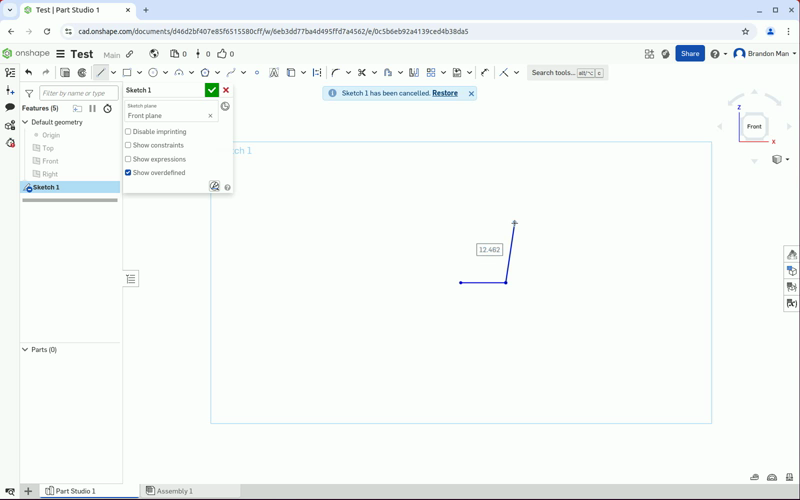
key_down(shift)
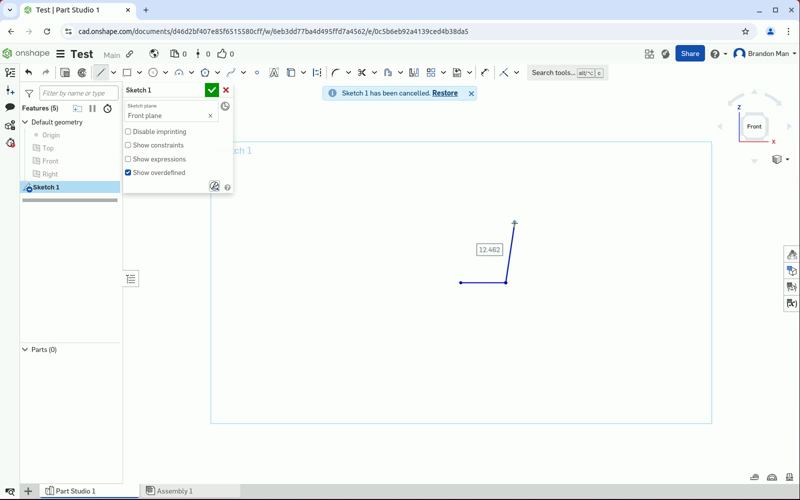
mouse_move(544, 222)
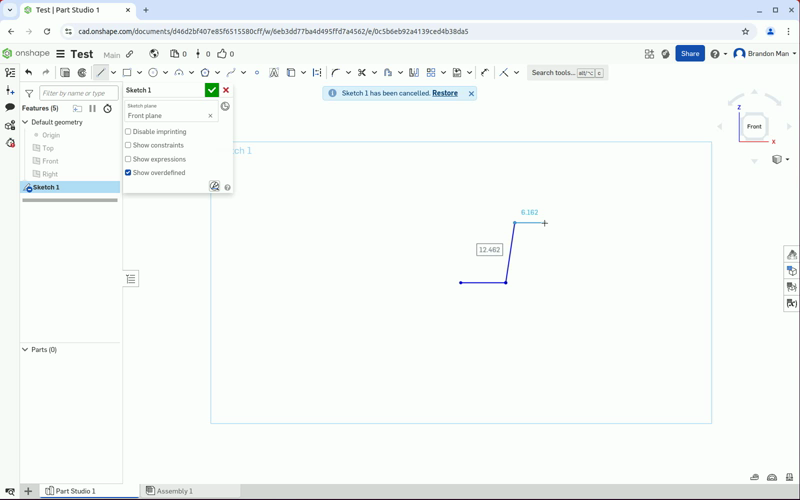
mouse_move(460, 222)
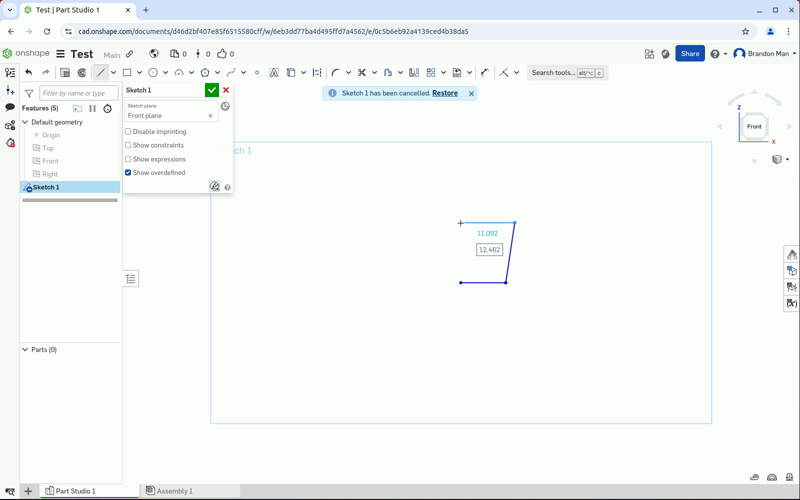
click(460, 222)
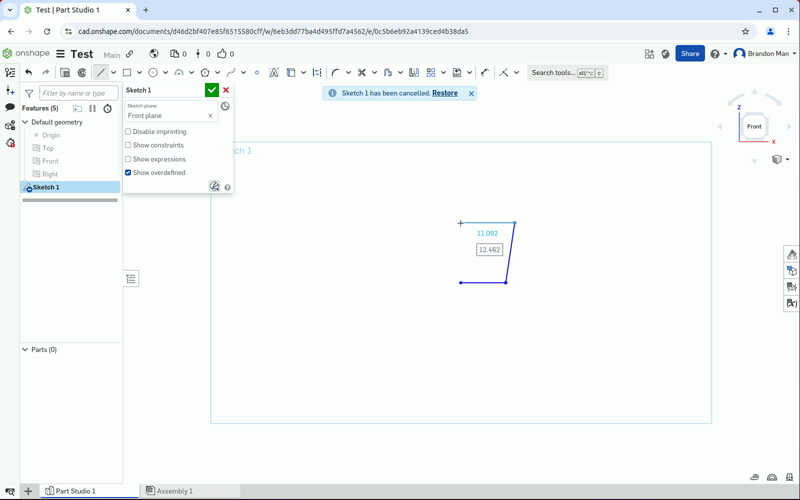
key_up(shift)
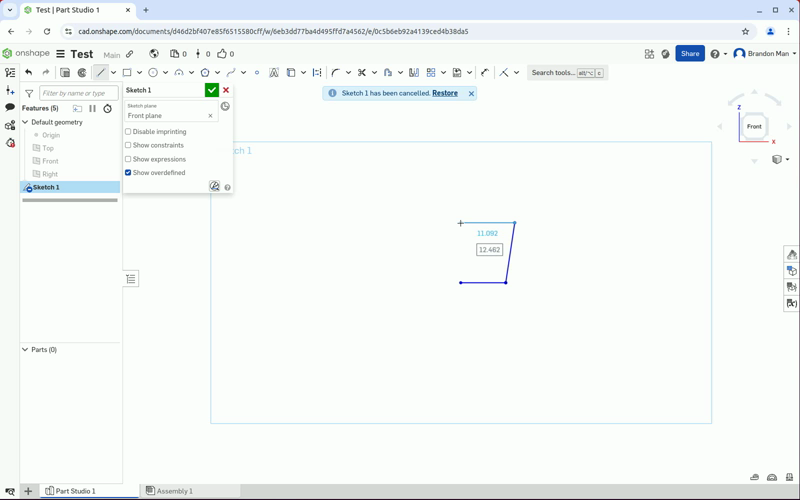
key_down(shift)
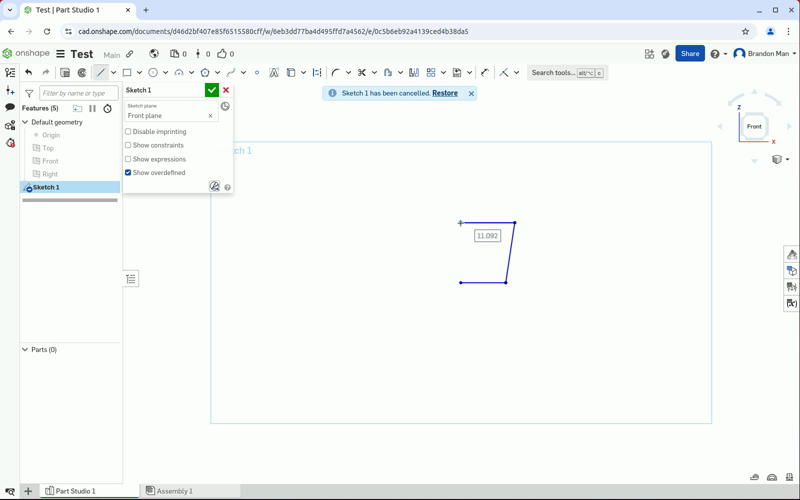
mouse_move(460, 282)
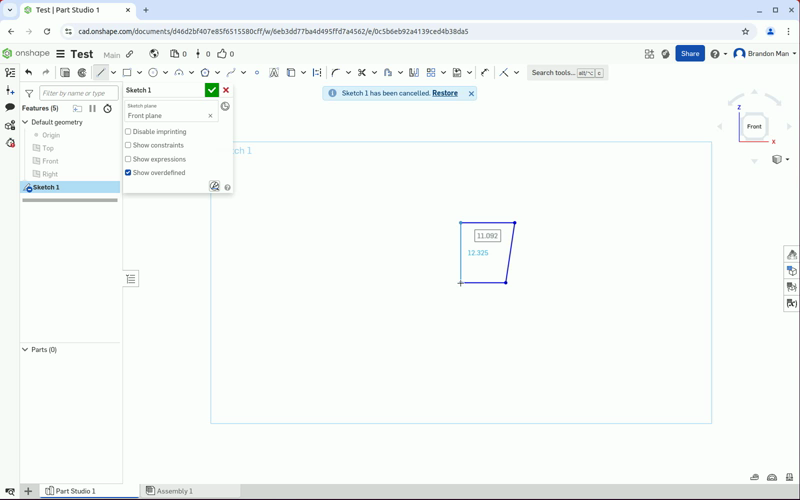
key_up(shift)
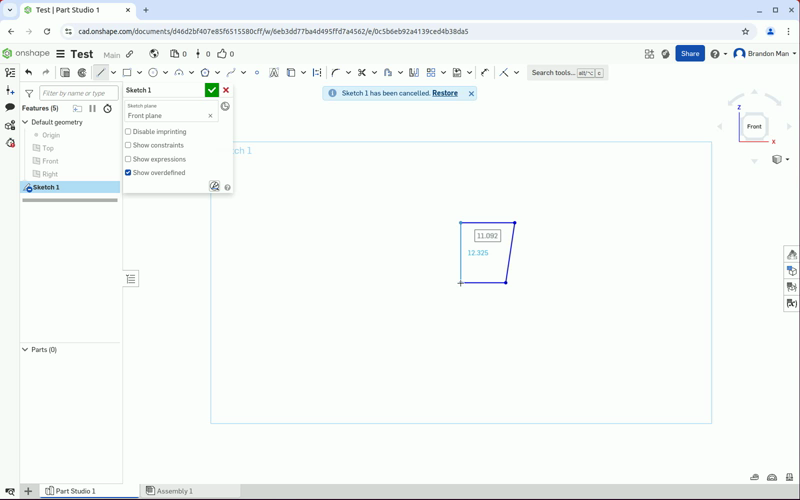
click(460, 282)
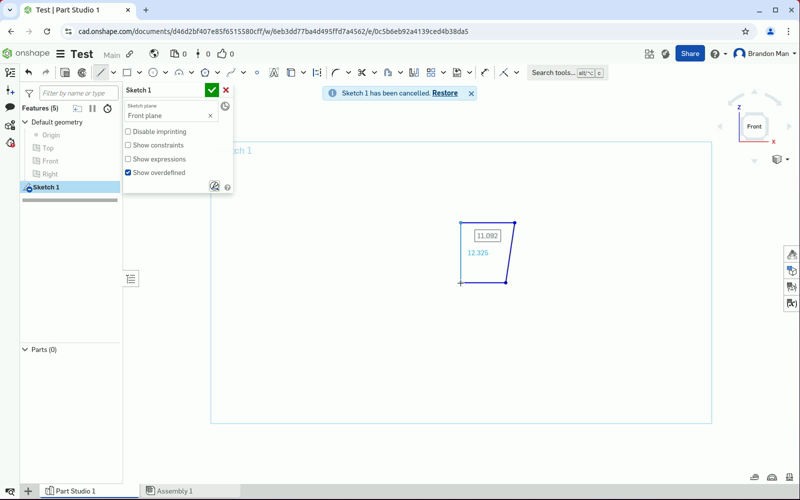
key(esc)
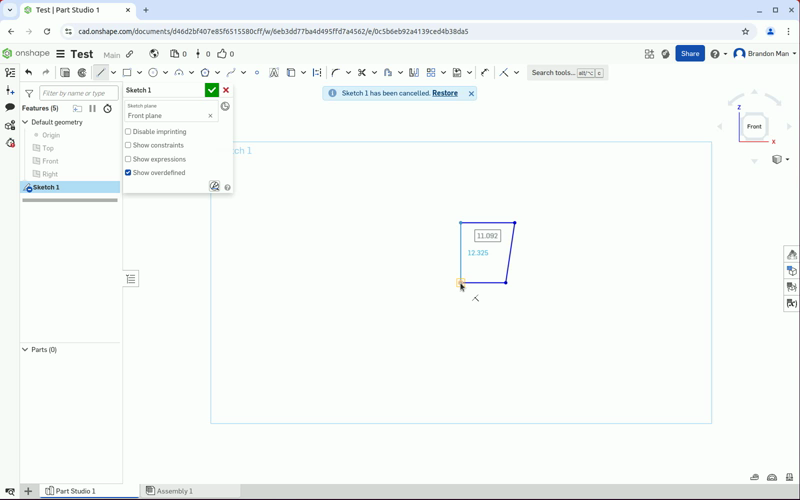
mouse_move(467, 256)
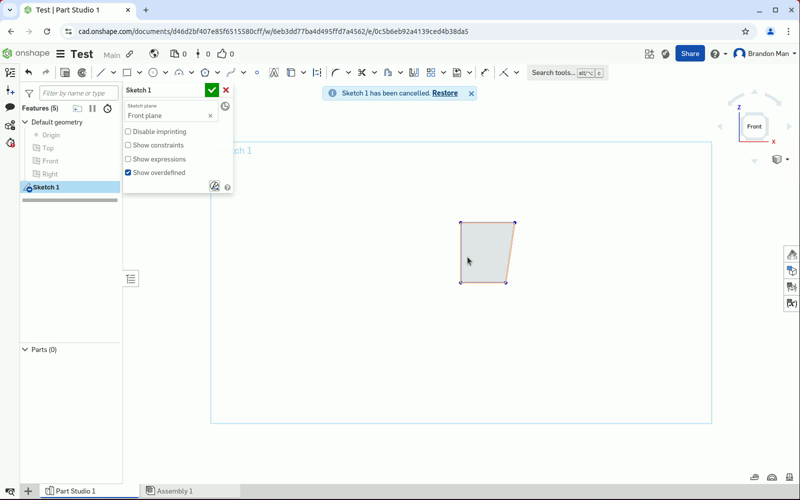
click(467, 256)
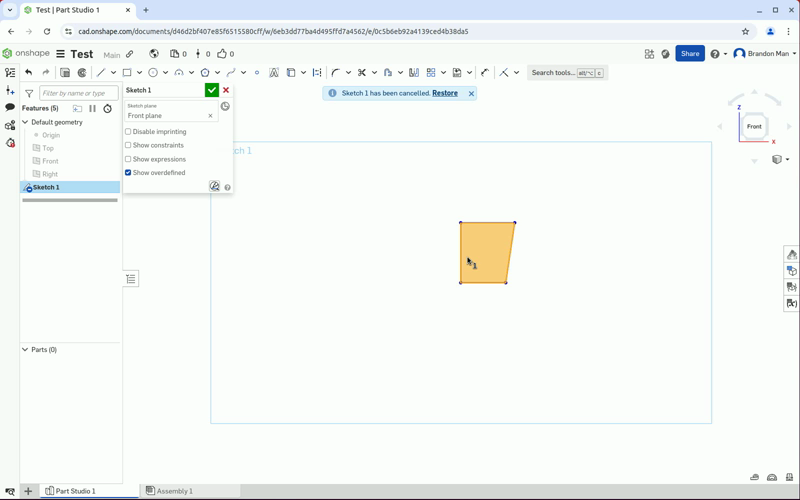
mouse_move(73, 352)
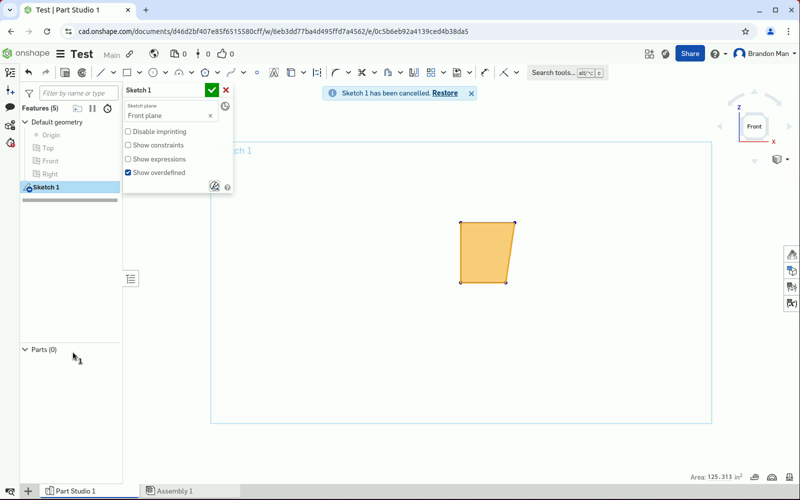
key(shift+y)
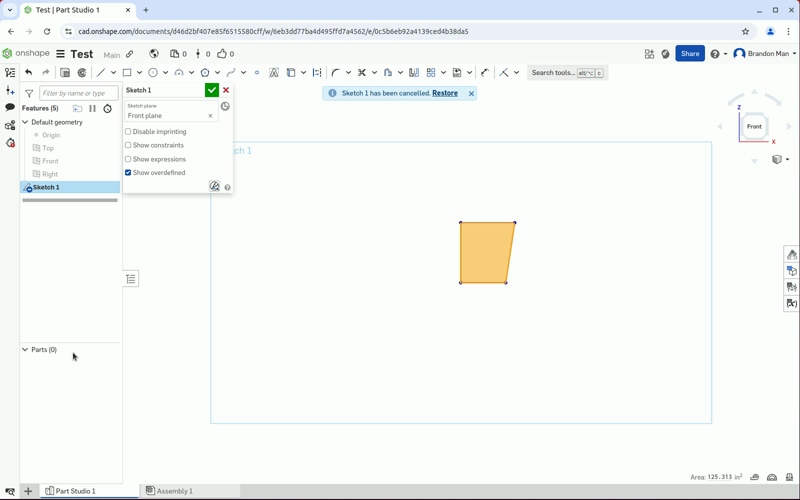
key(shift+e)
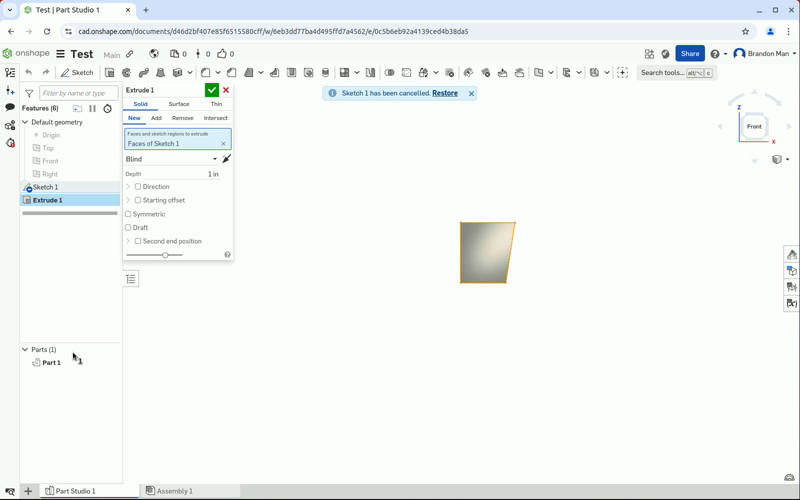
mouse_move(143, 106)
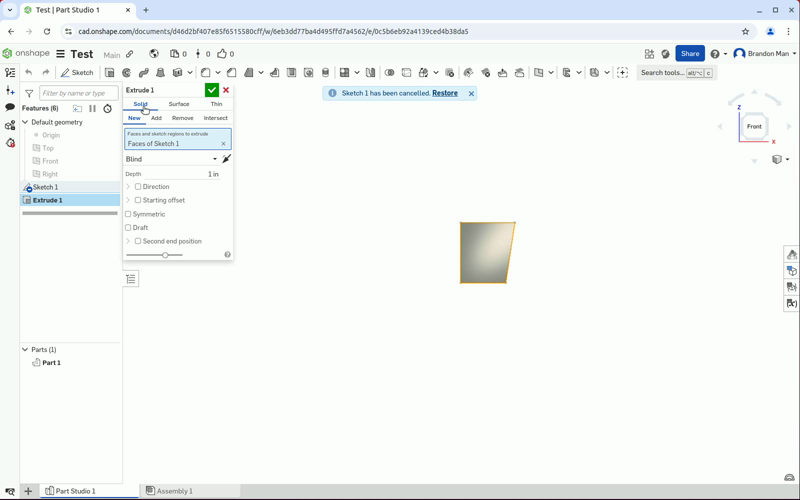
click(143, 106)
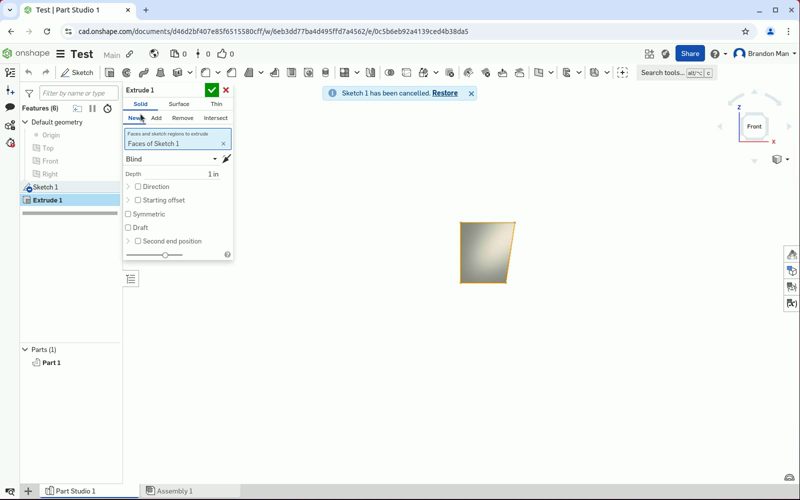
mouse_move(137, 120)
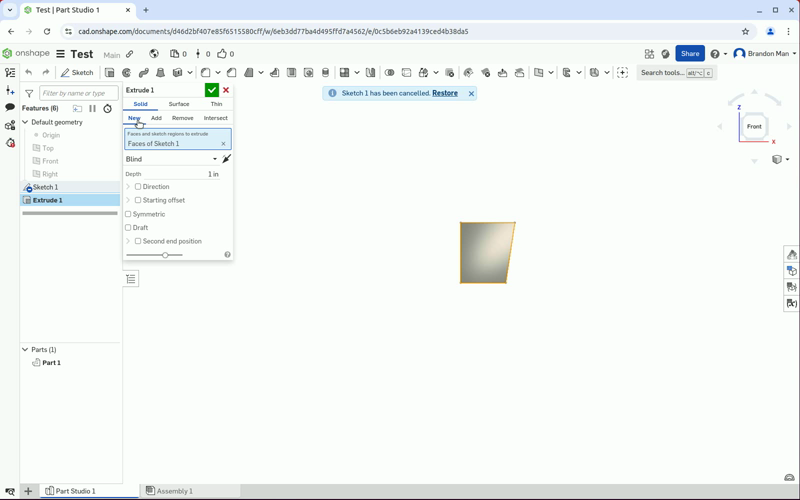
click(137, 120)
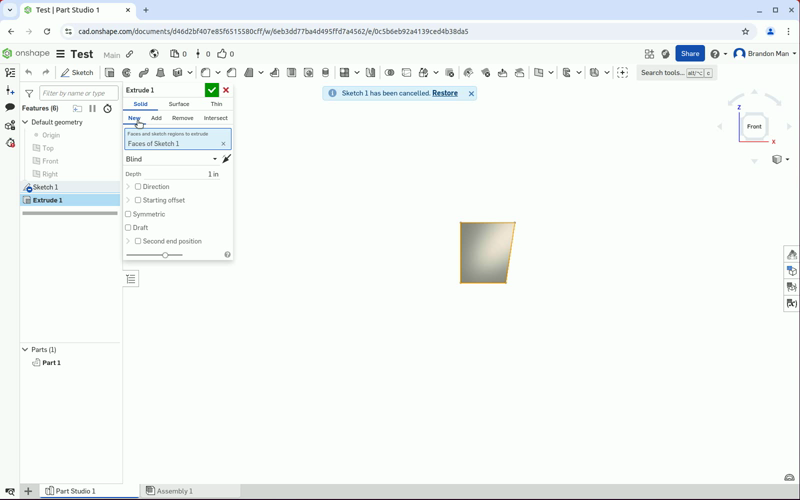
key(tab, 4)
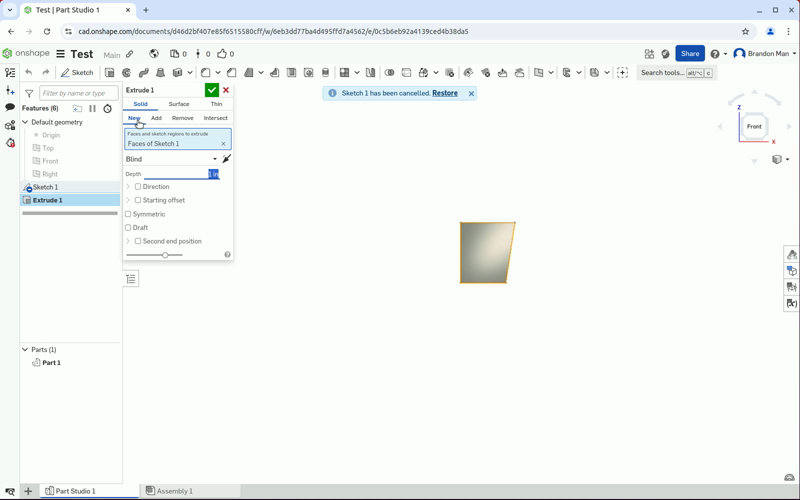
text(23.108)
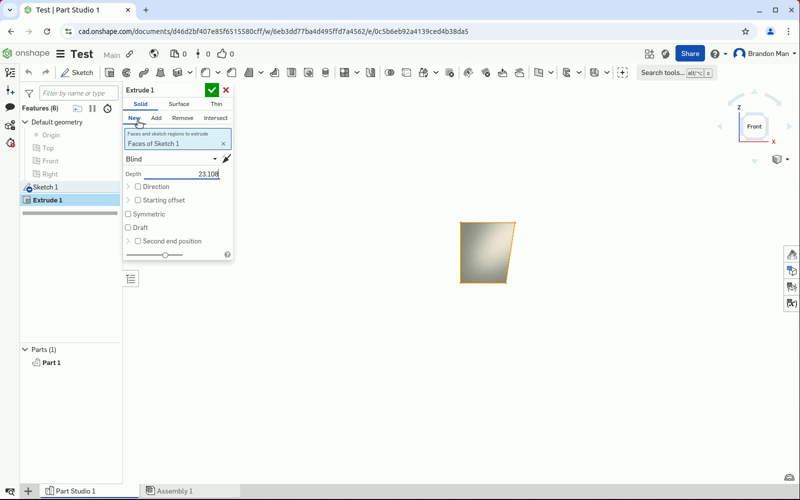
key(enter)
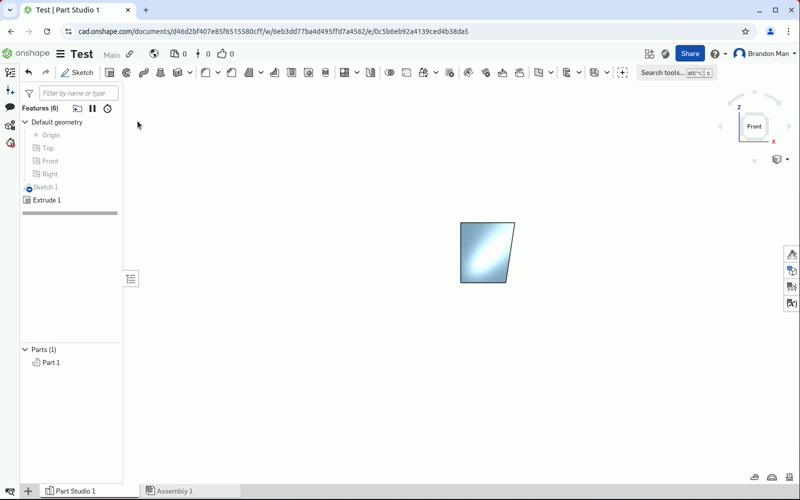
key(shift+h)
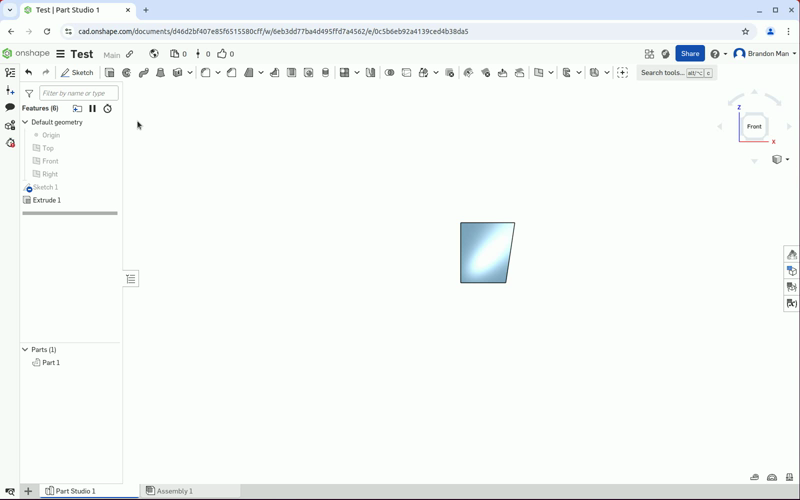
key(shift+h)
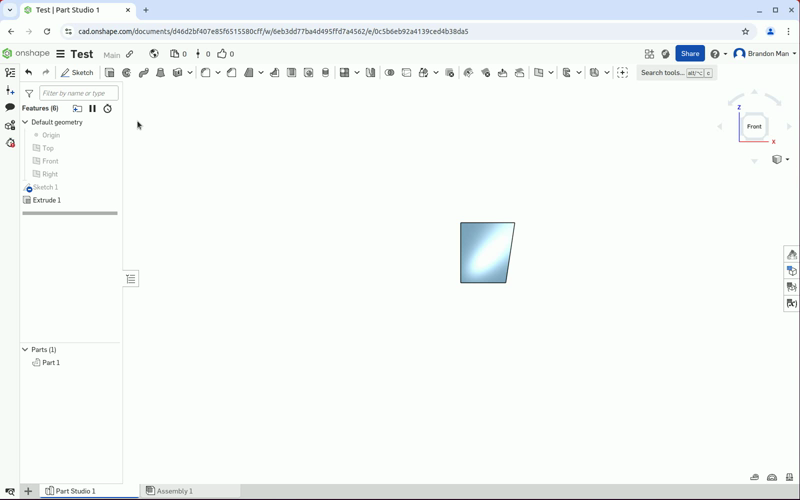
mouse_move(73, 189)
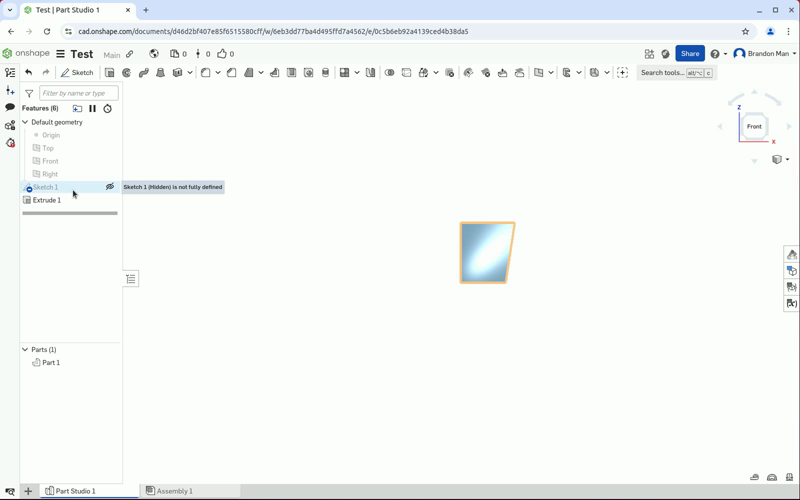
click(73, 189)
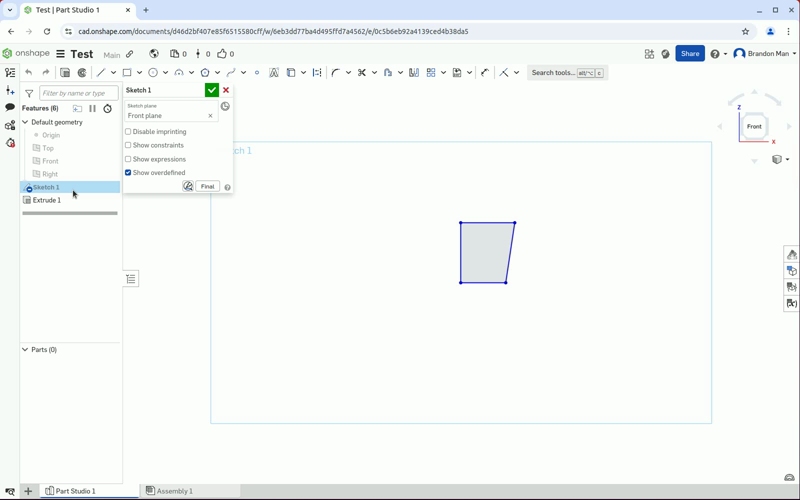
mouse_move(229, 92)
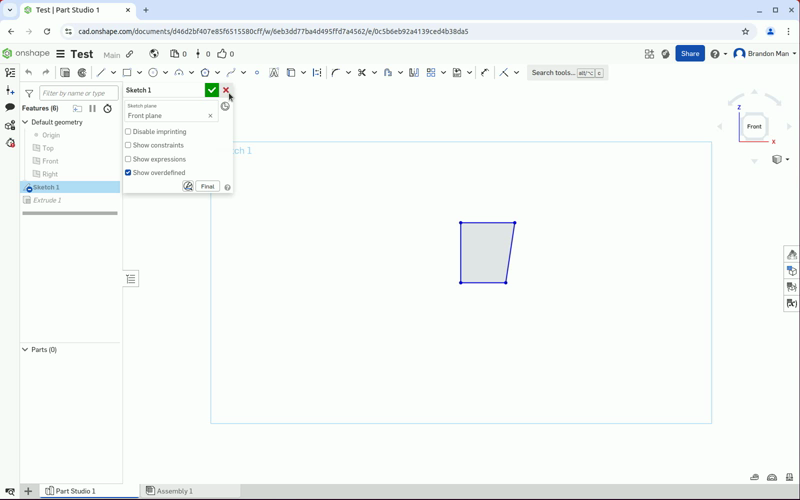
click(229, 92)
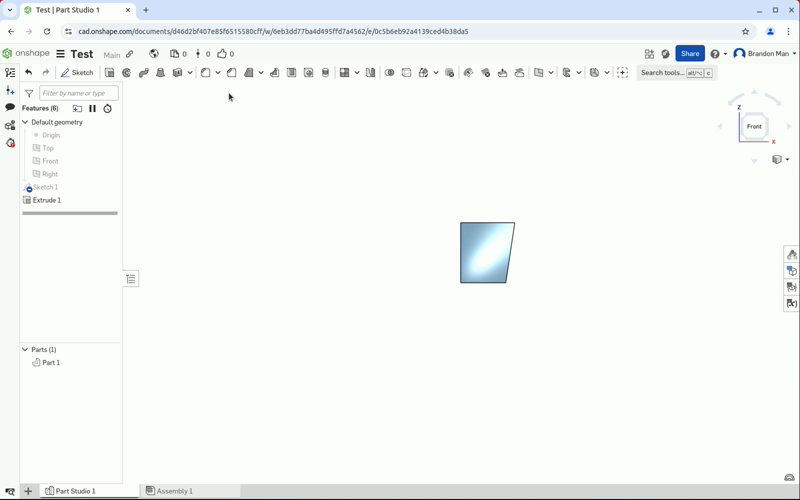
mouse_move(73, 352)
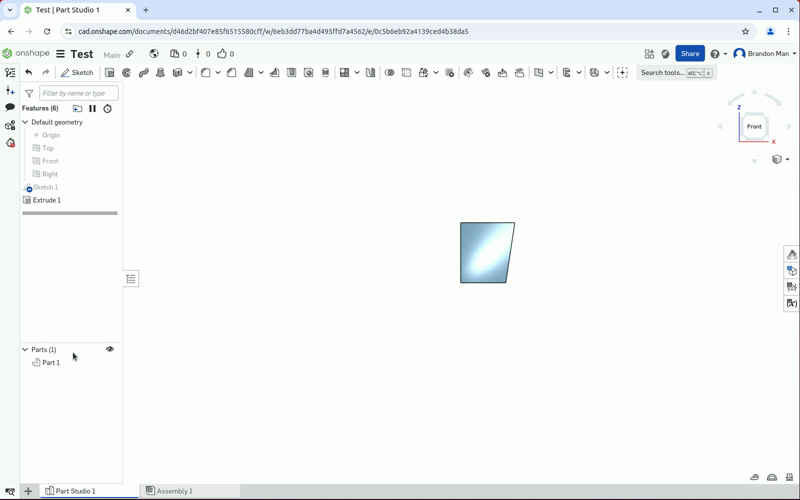
key(y)
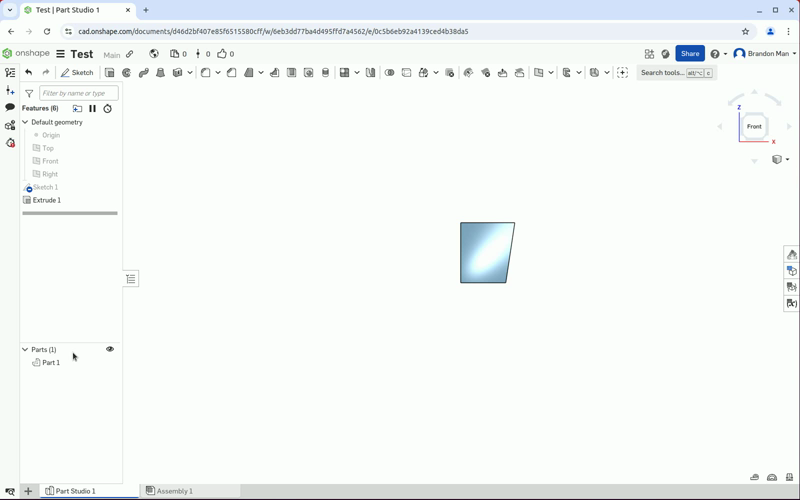
key(shift+p)
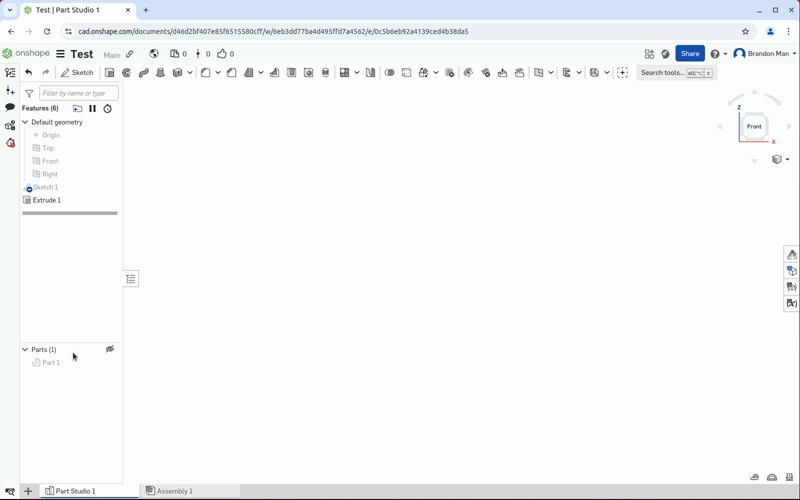
key(space)
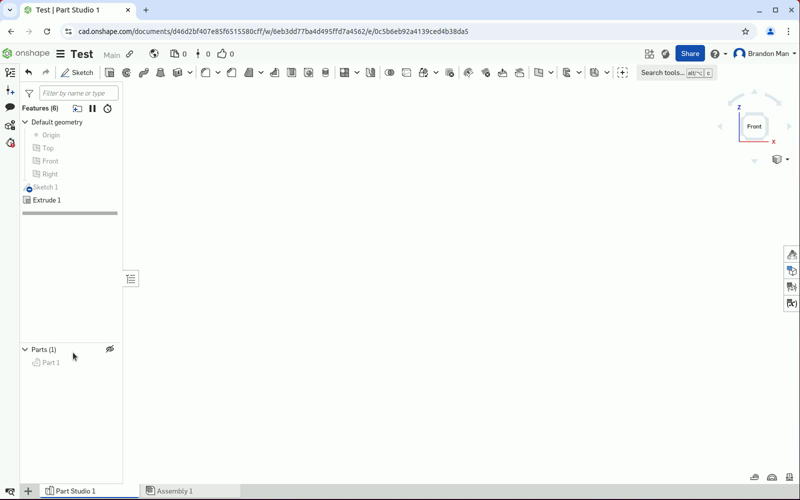
key_down(shift)
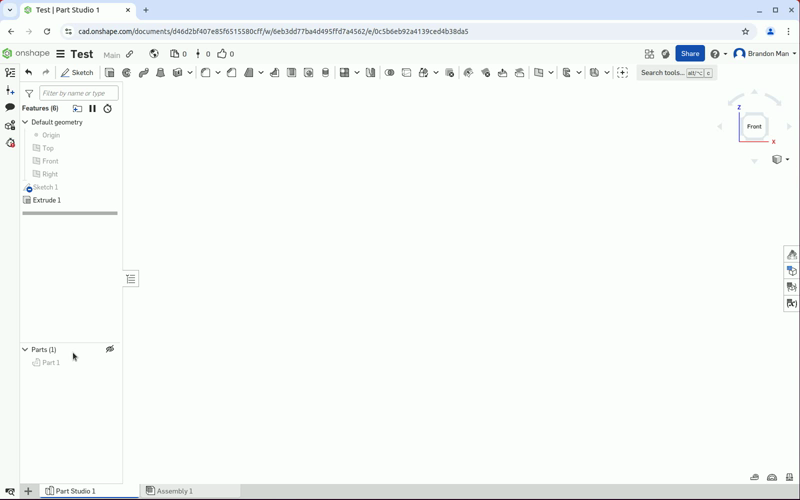
key(down)
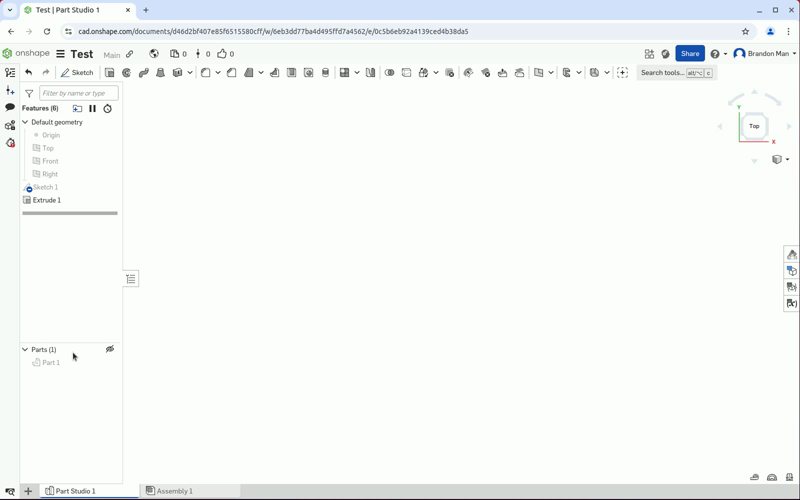
key_up(shift)
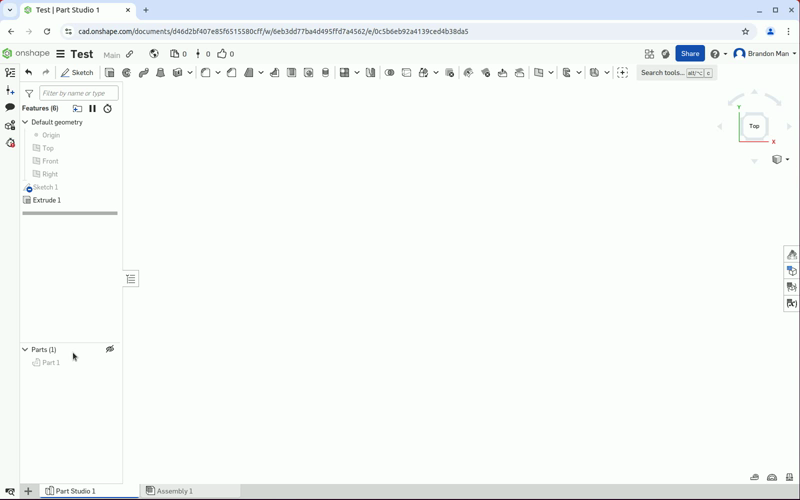
mouse_move(73, 352)
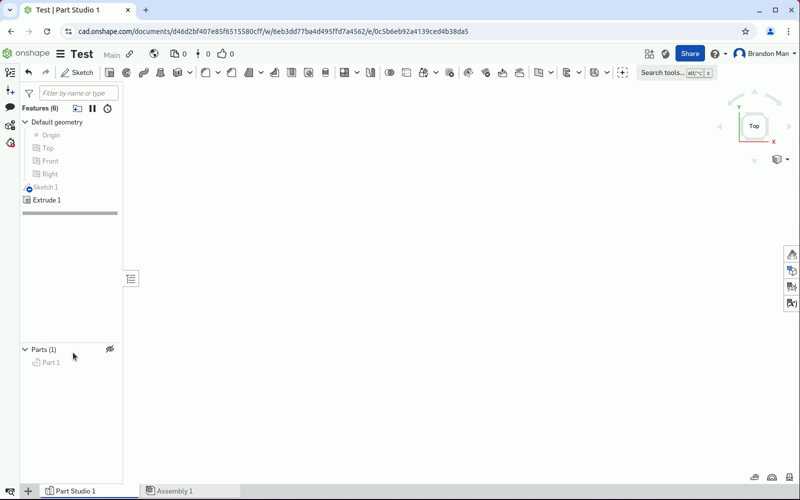
key(shift+y)
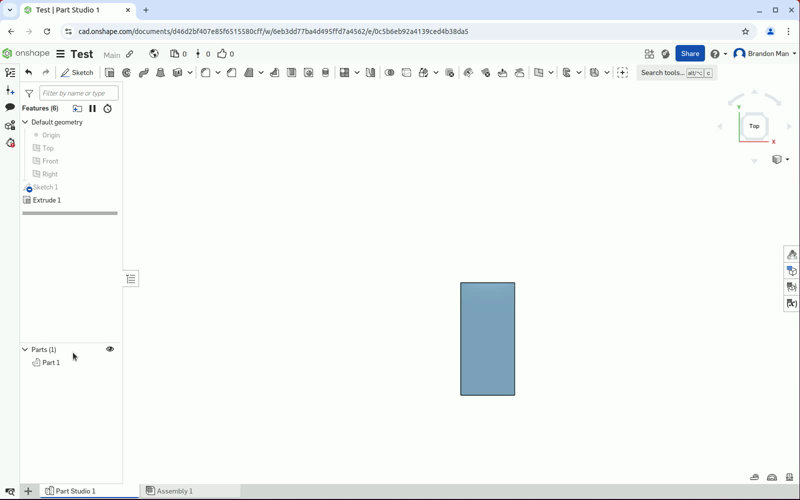
mouse_move(541, 75)
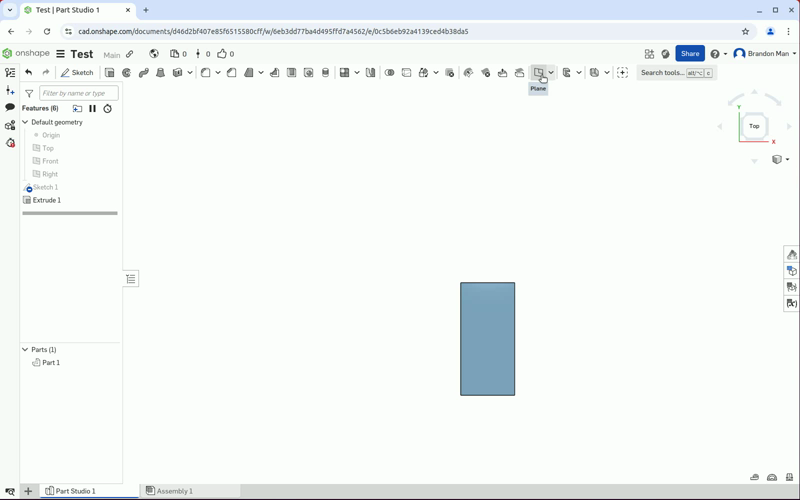
click(541, 75)
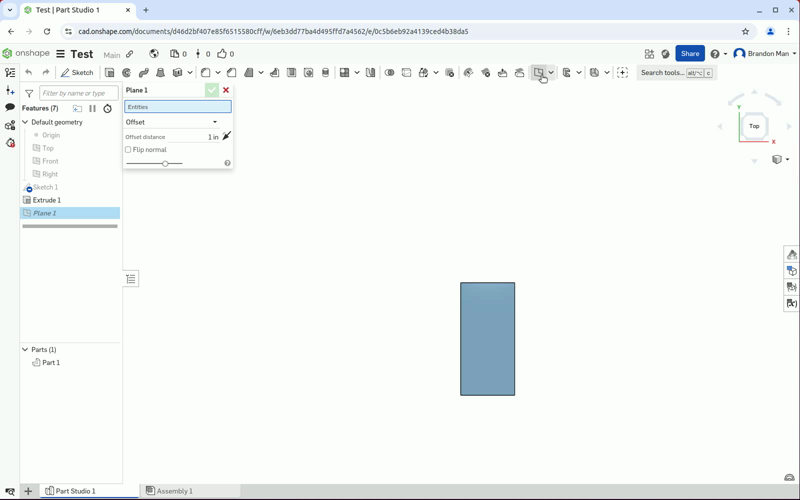
mouse_move(73, 150)
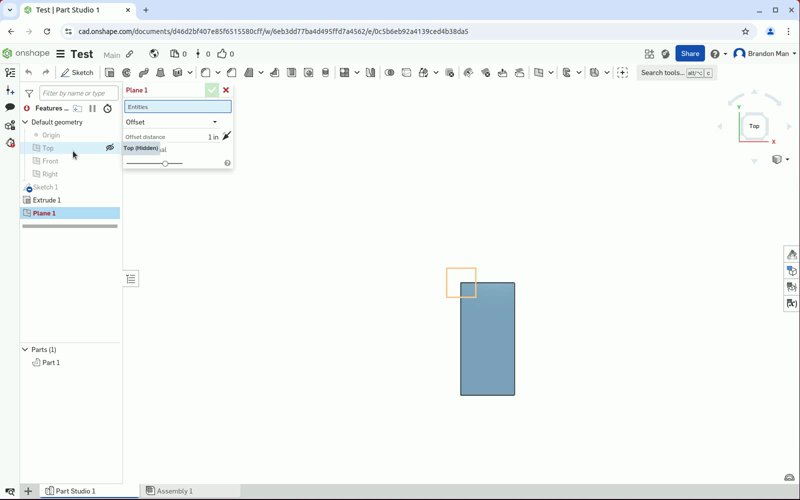
click(73, 150)
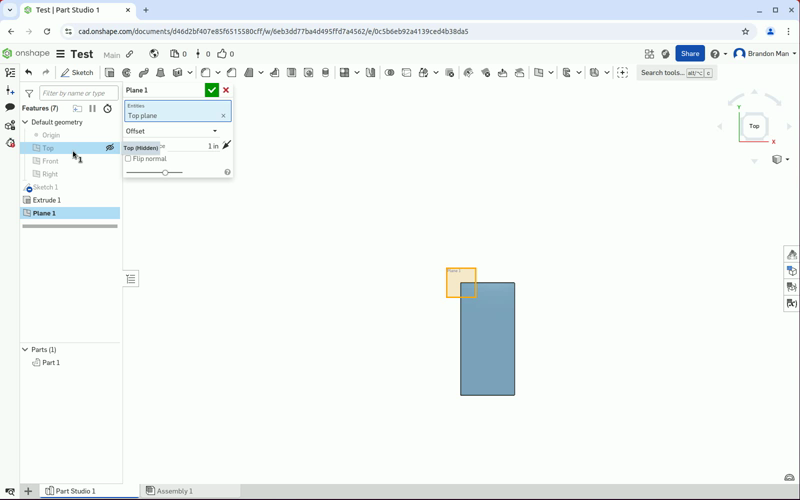
key(tab, 2)
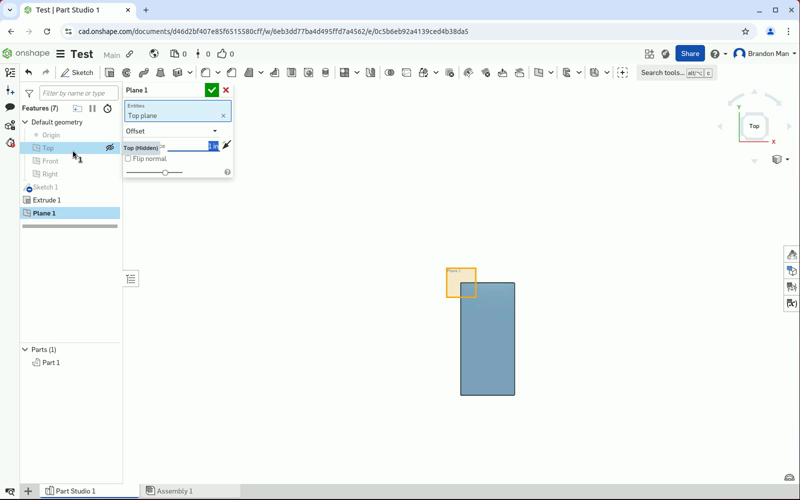
text(12.263)
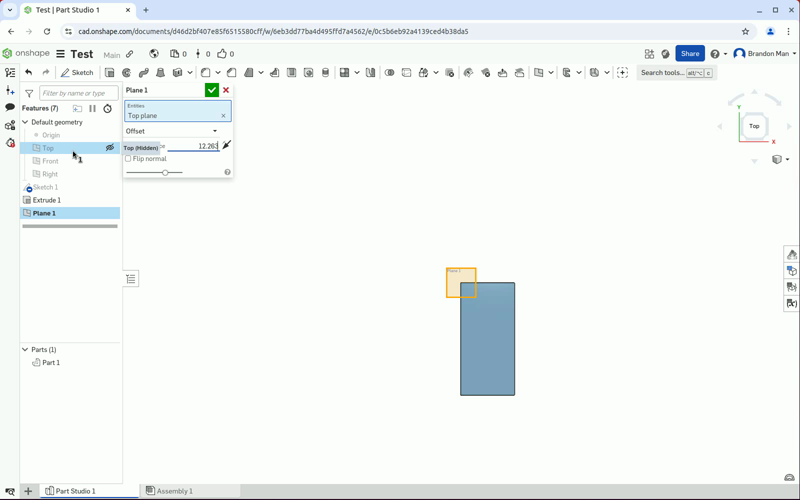
key(enter, 2)
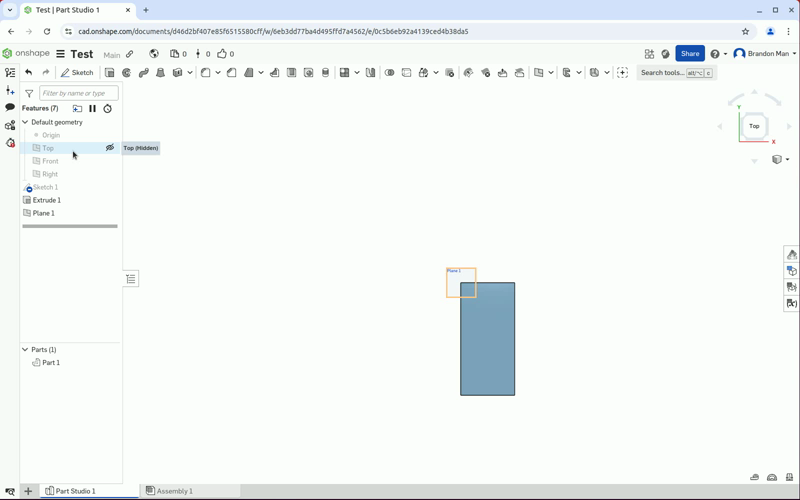
key(shift+s)
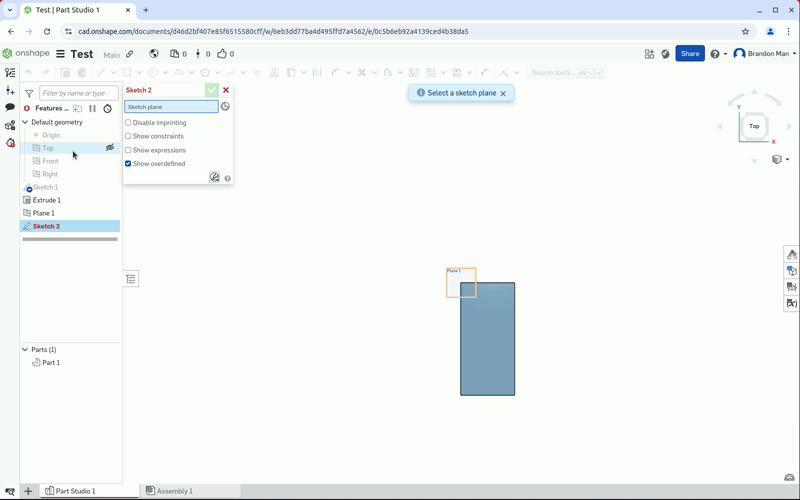
mouse_move(73, 215)
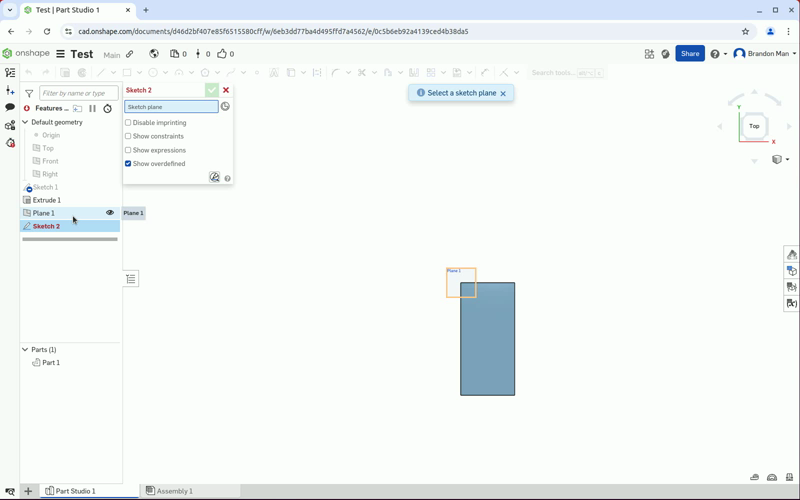
click(73, 215)
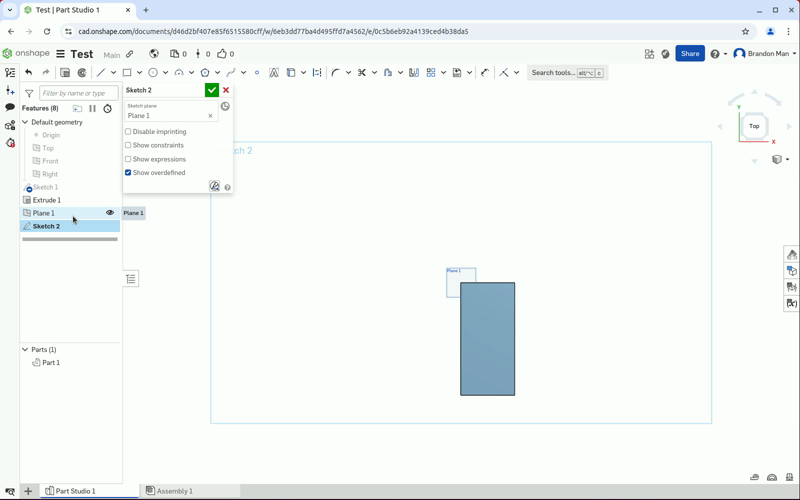
mouse_move(73, 352)
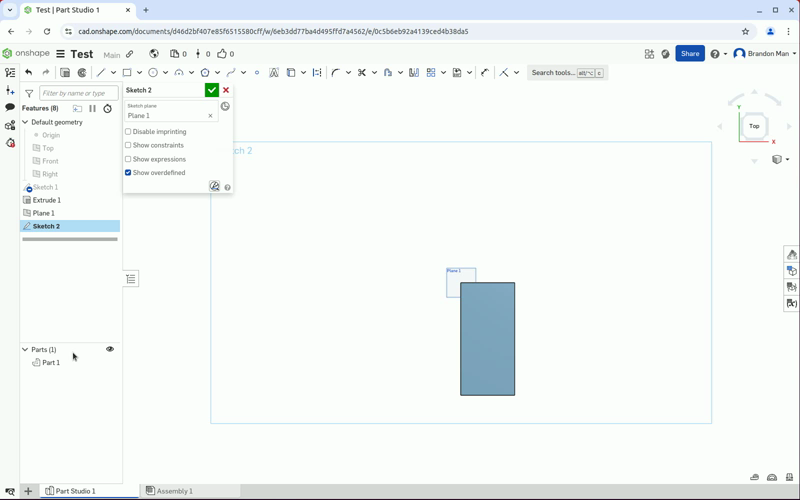
key(y)
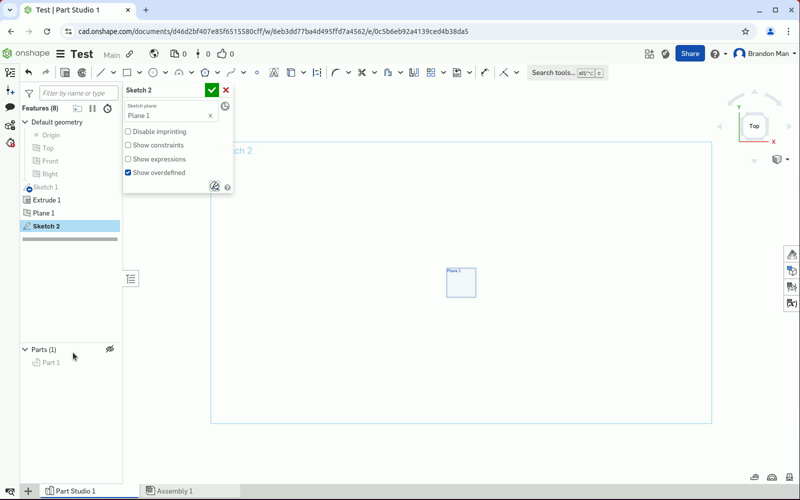
key(c)
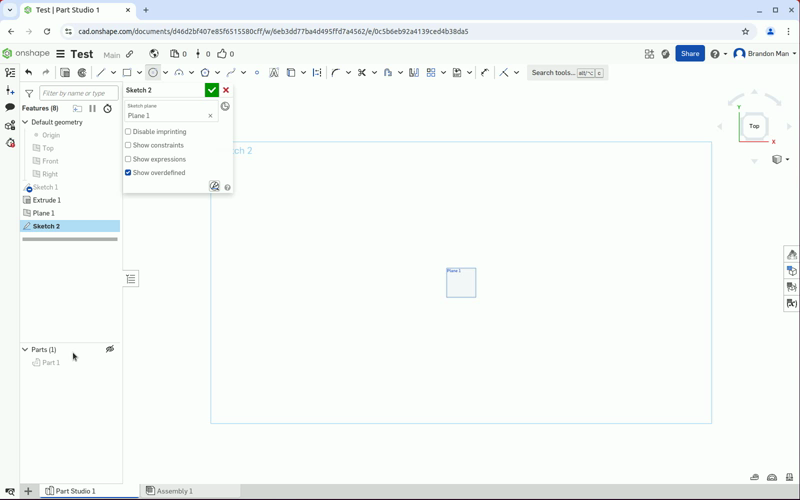
key_down(shift)
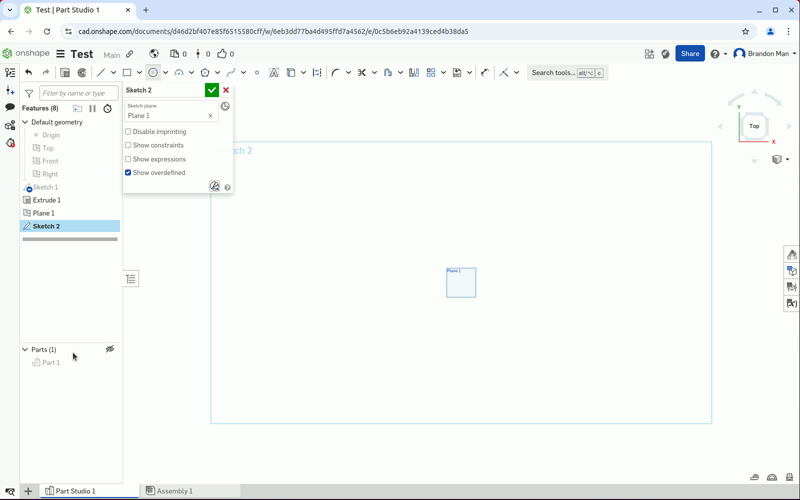
mouse_move(494, 320)
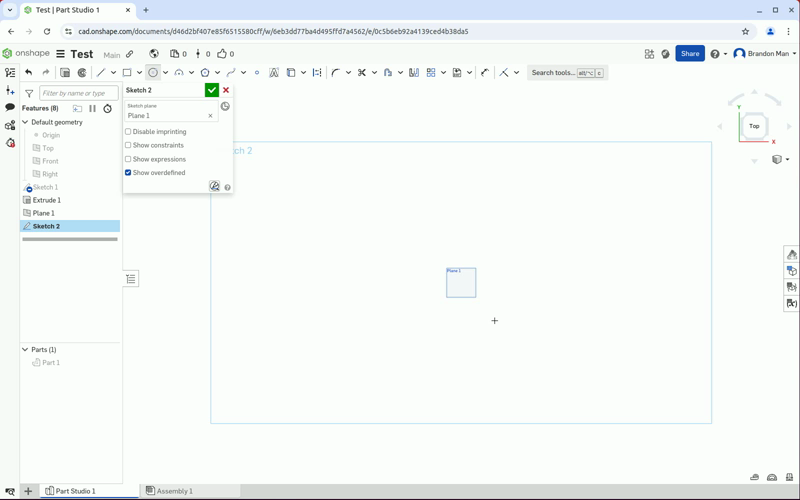
click(494, 320)
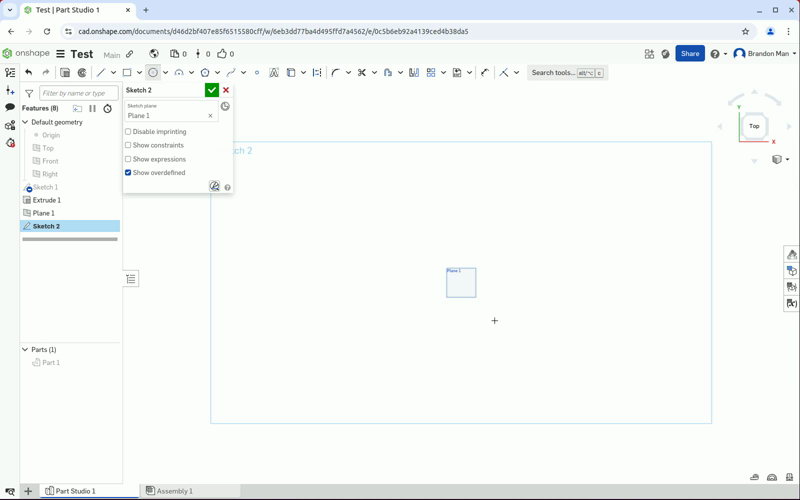
key_up(shift)
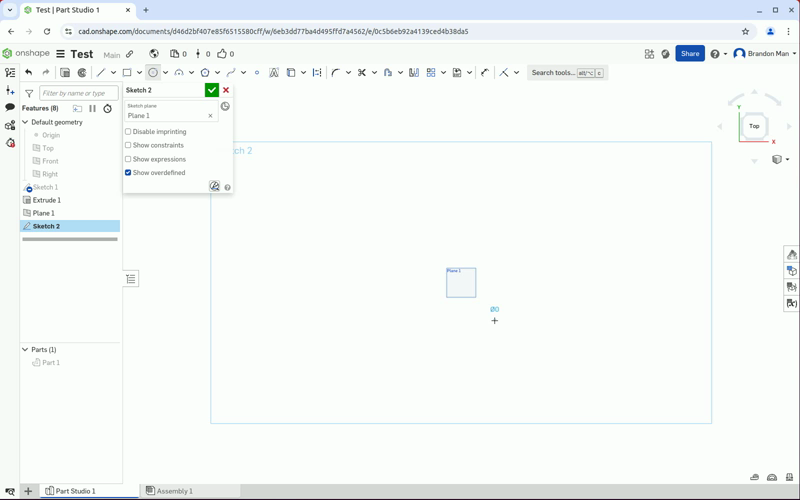
mouse_move(498, 320)
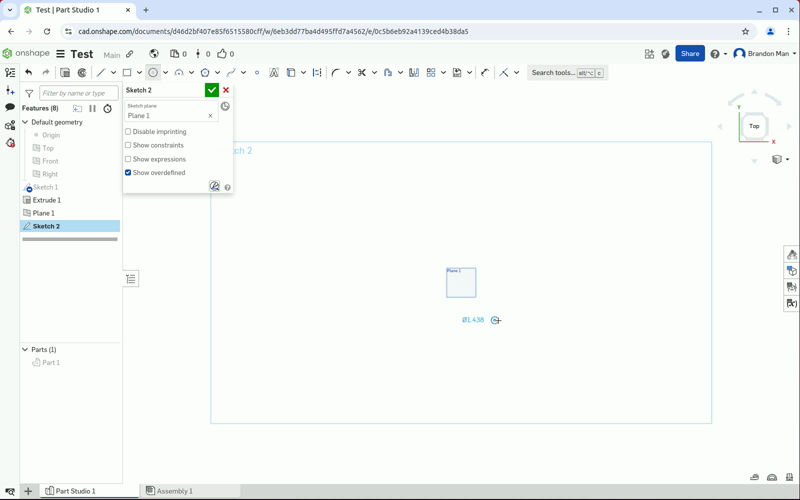
click(498, 320)
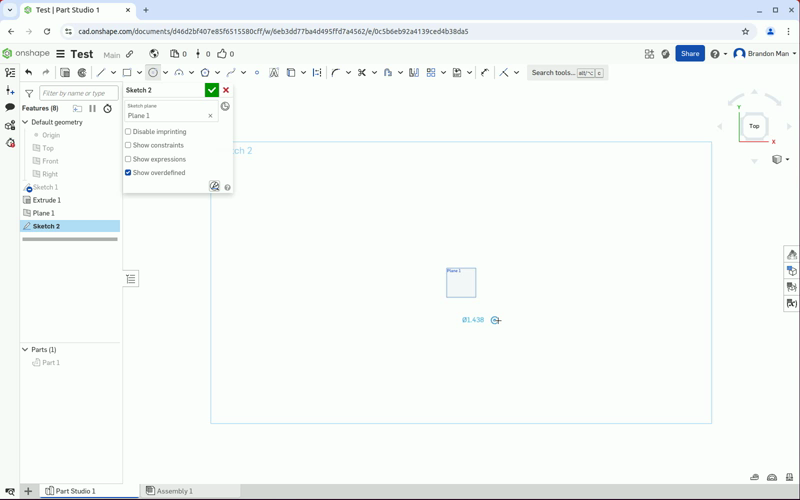
key(esc)
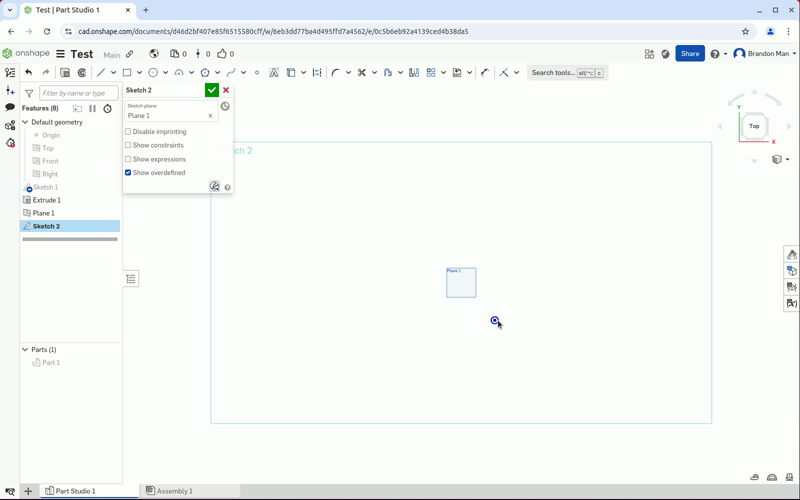
mouse_move(497, 319)
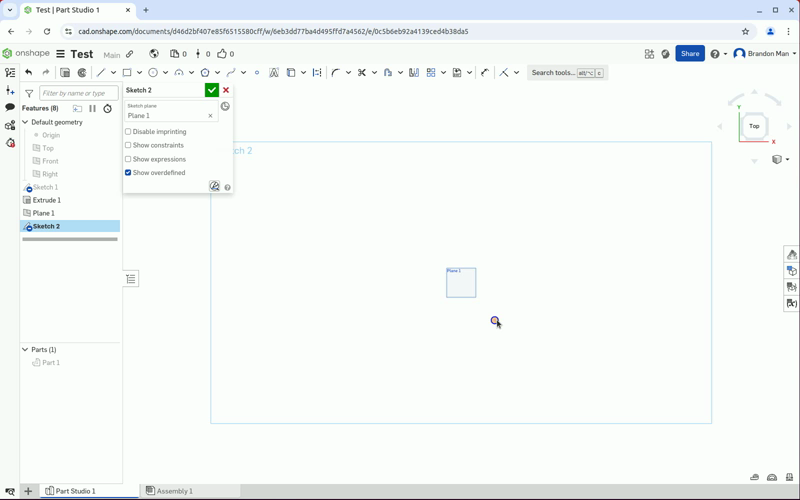
scroll(6)
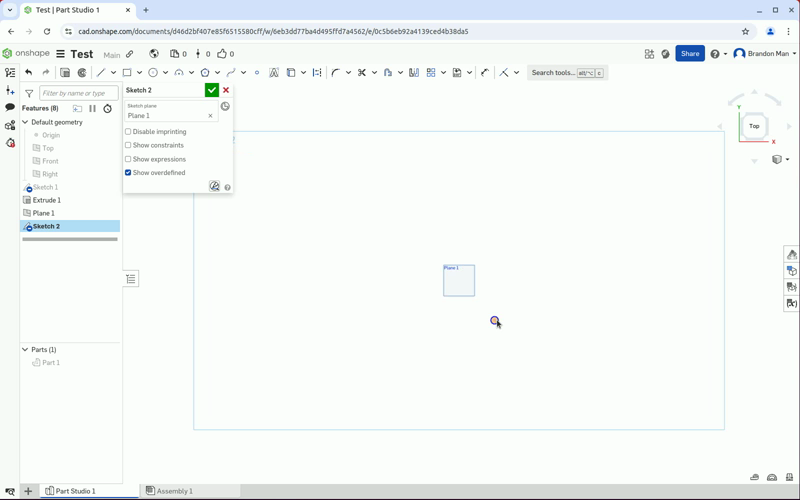
scroll(6)
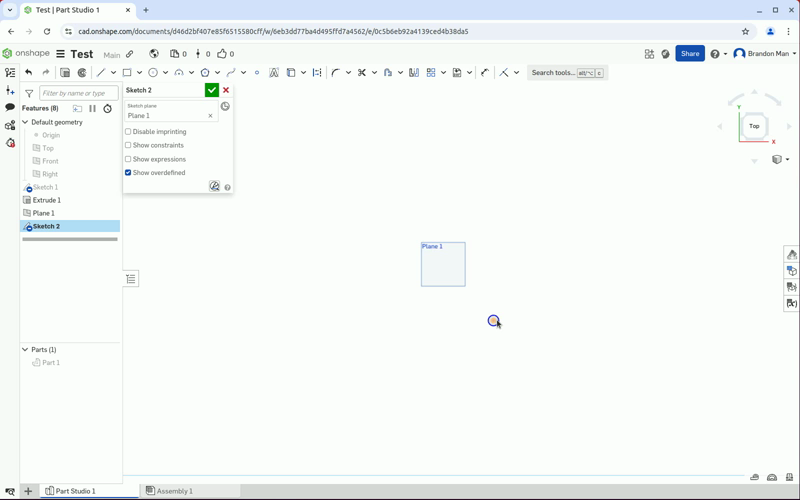
scroll(6)
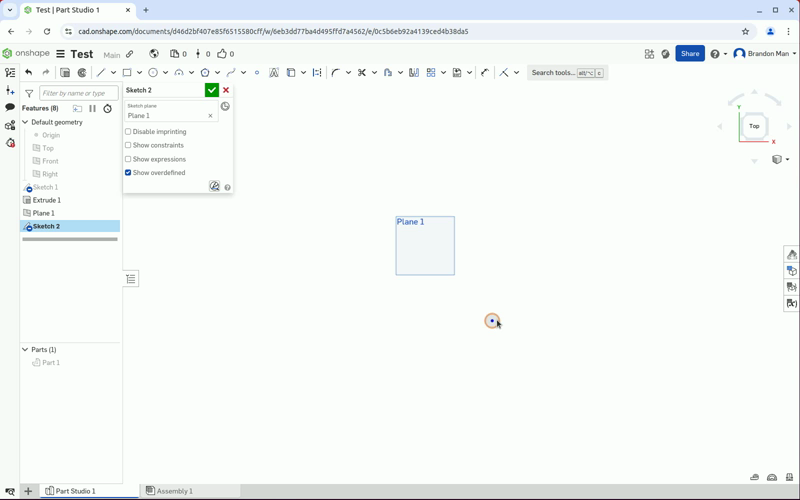
scroll(6)
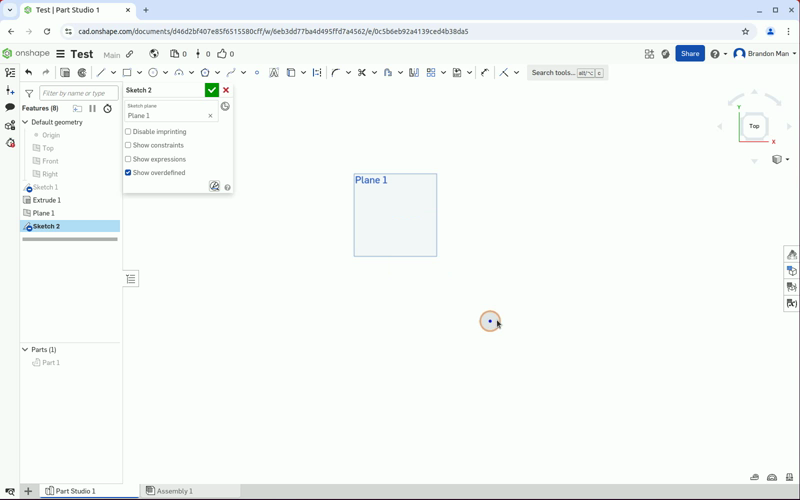
scroll(6)
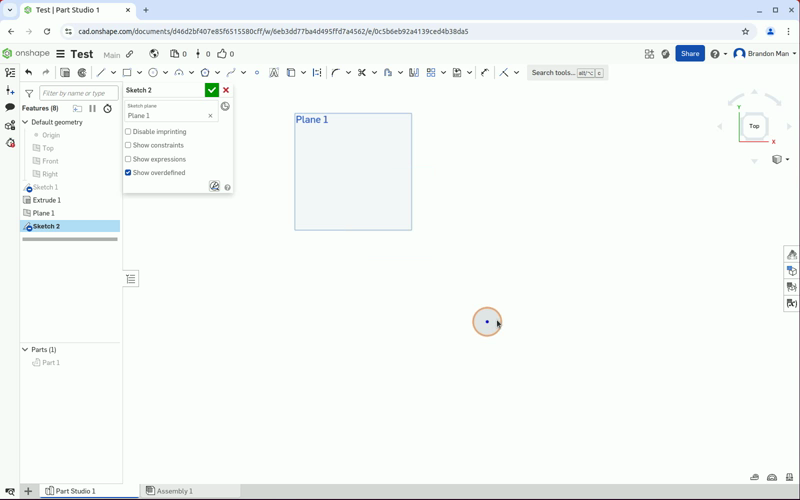
scroll(6)
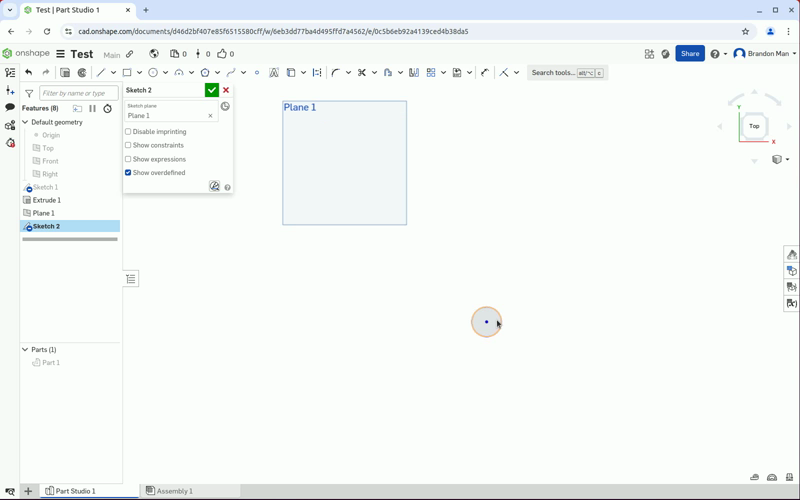
scroll(6)
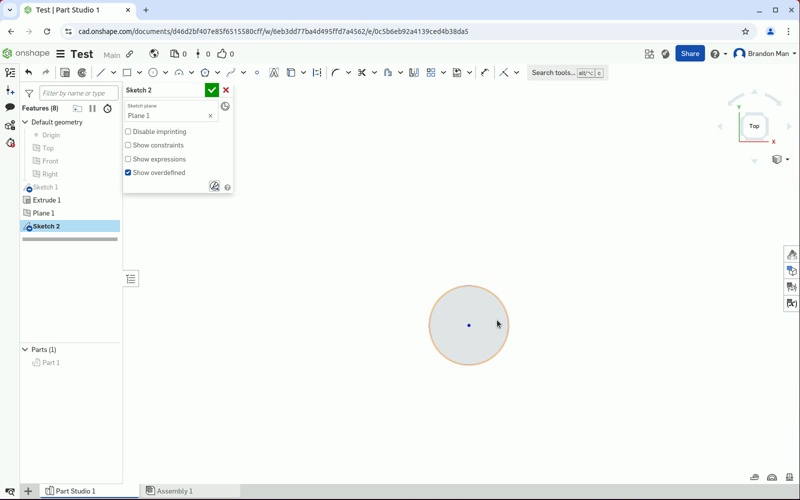
click(497, 319)
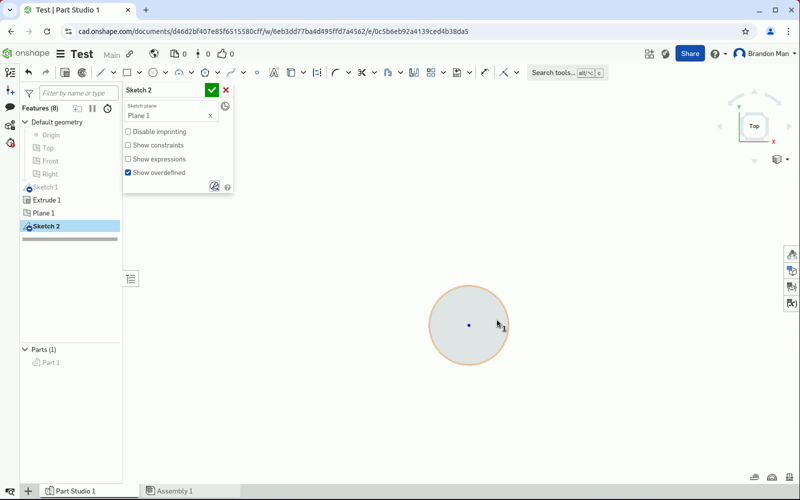
scroll(-6)
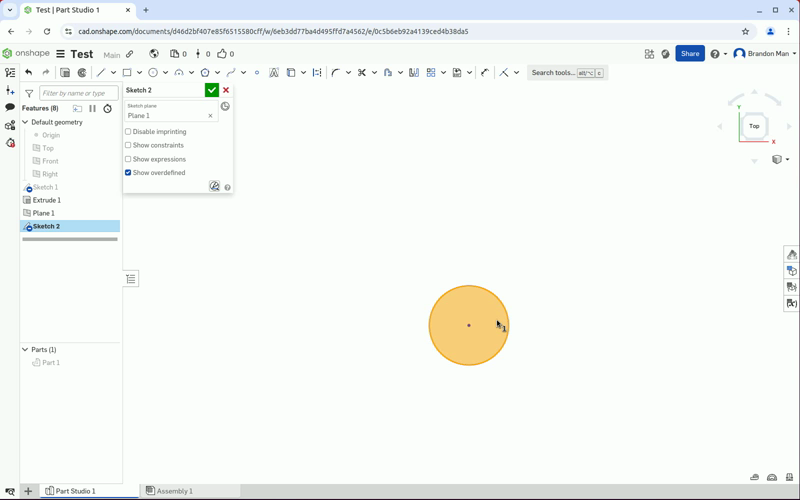
scroll(-6)
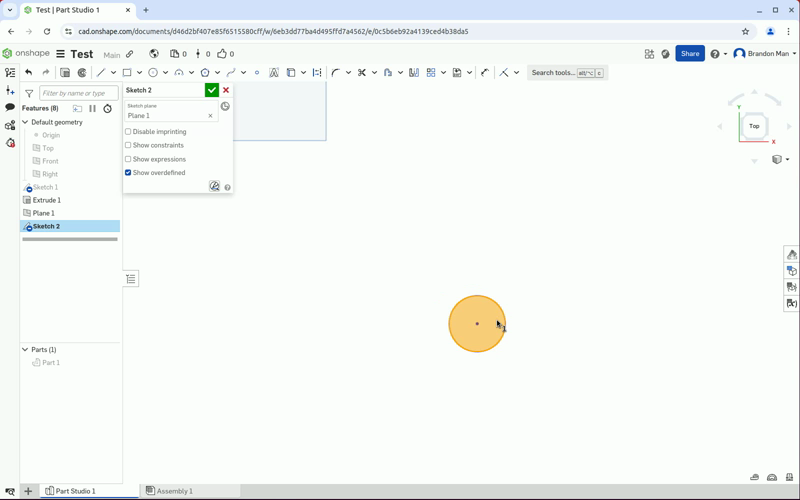
scroll(-6)
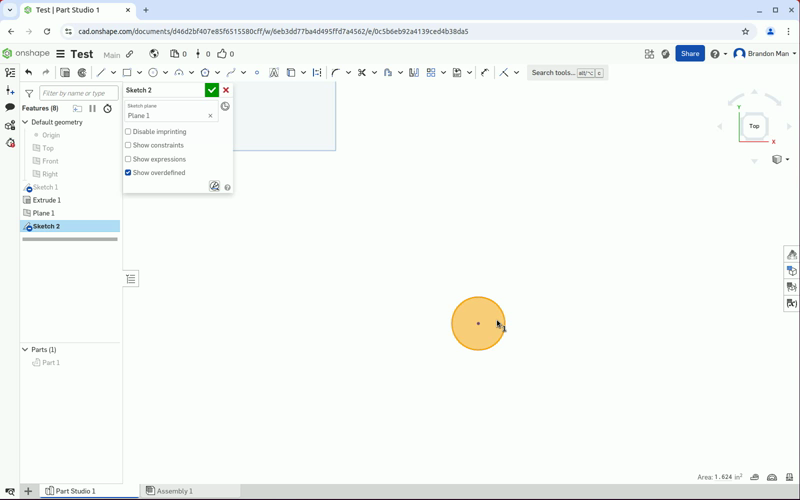
scroll(-6)
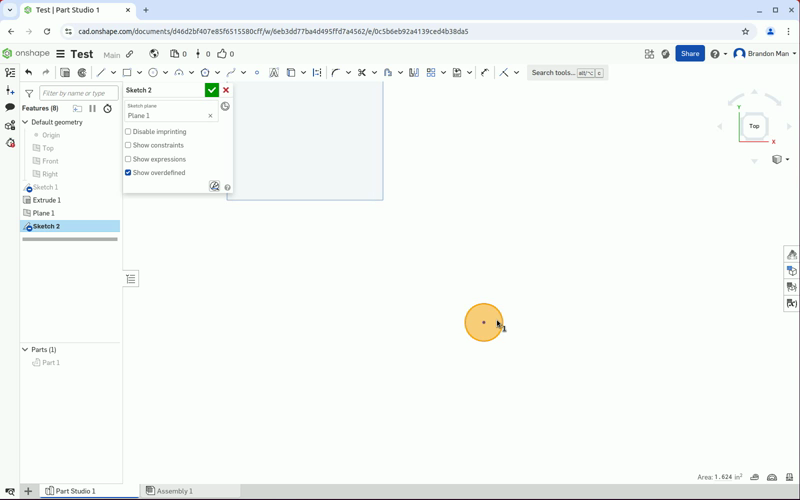
scroll(-6)
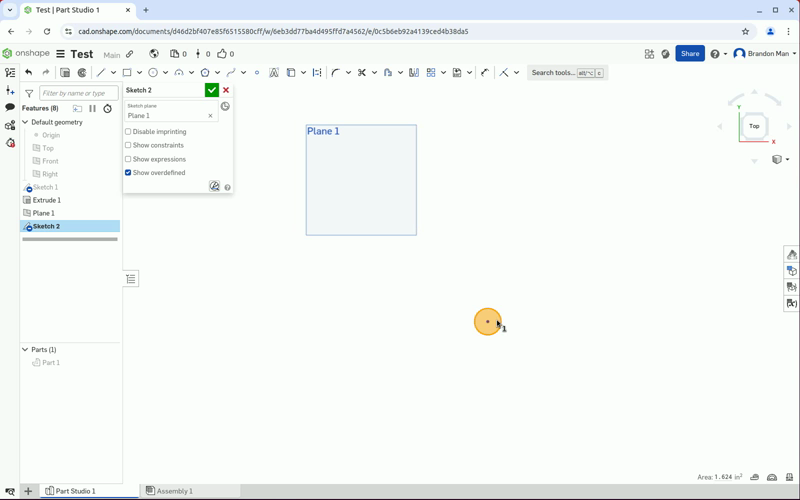
scroll(-6)
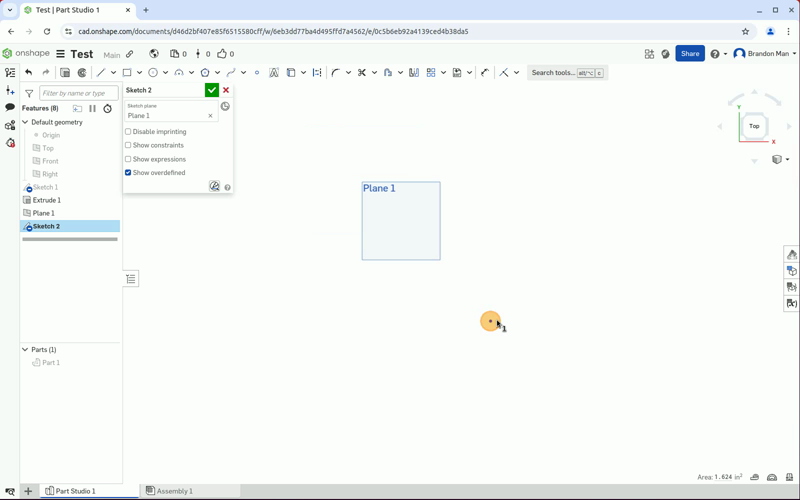
scroll(-6)
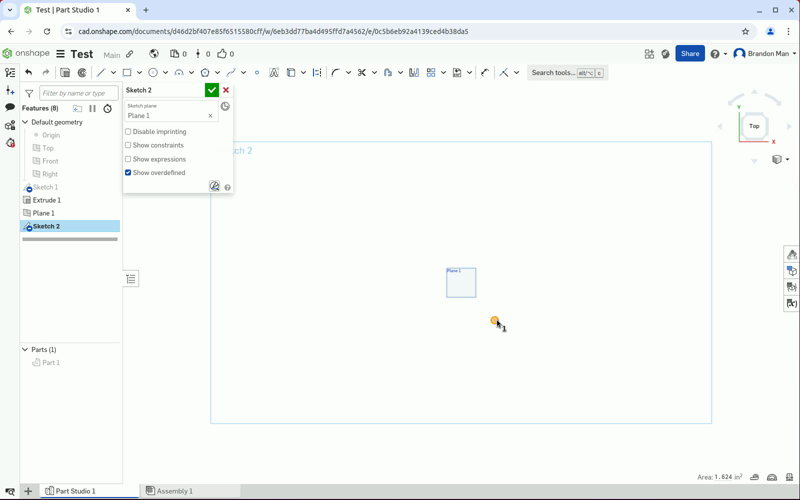
mouse_move(73, 352)
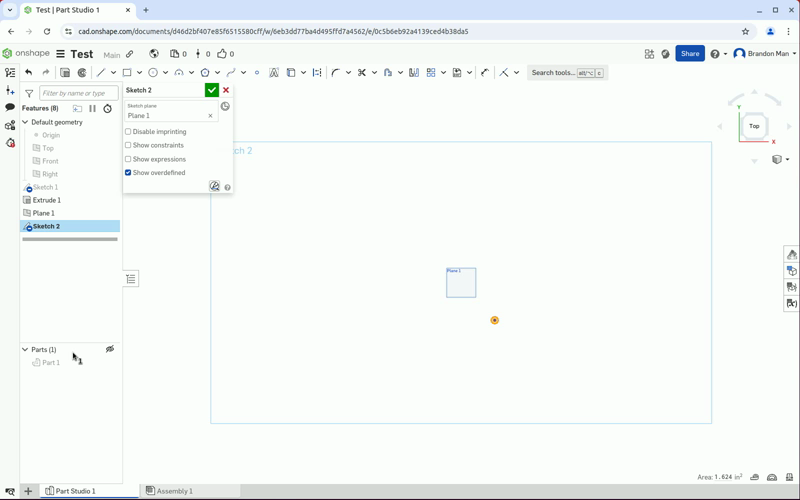
key(shift+y)
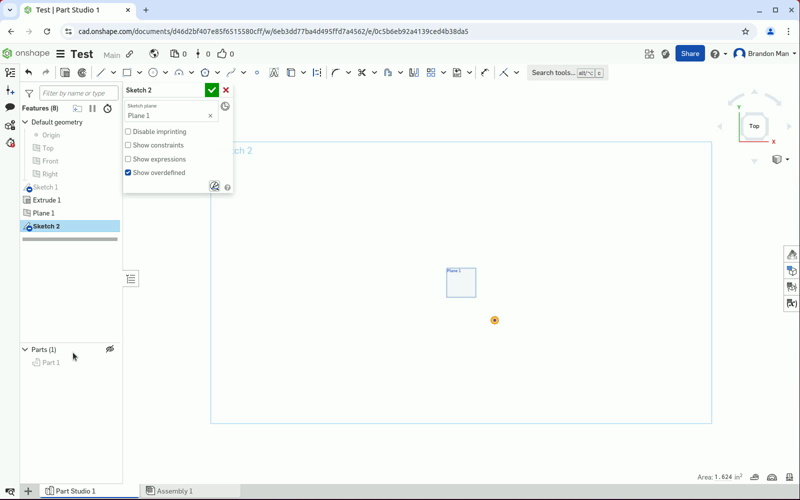
key(shift+e)
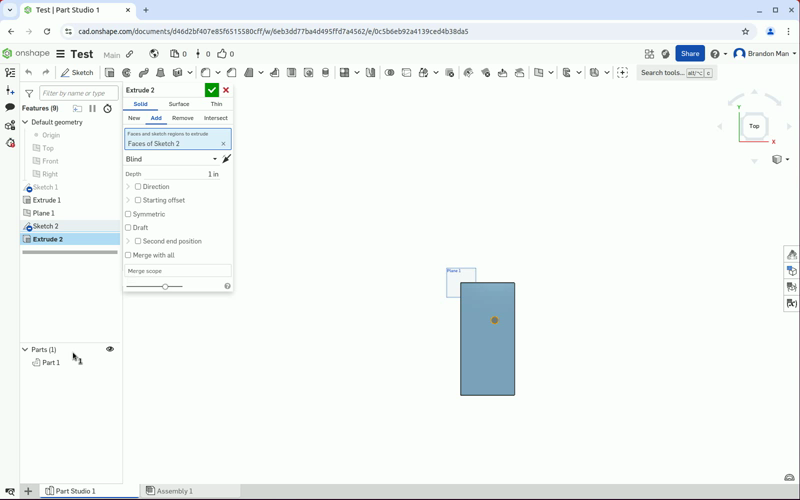
mouse_move(143, 106)
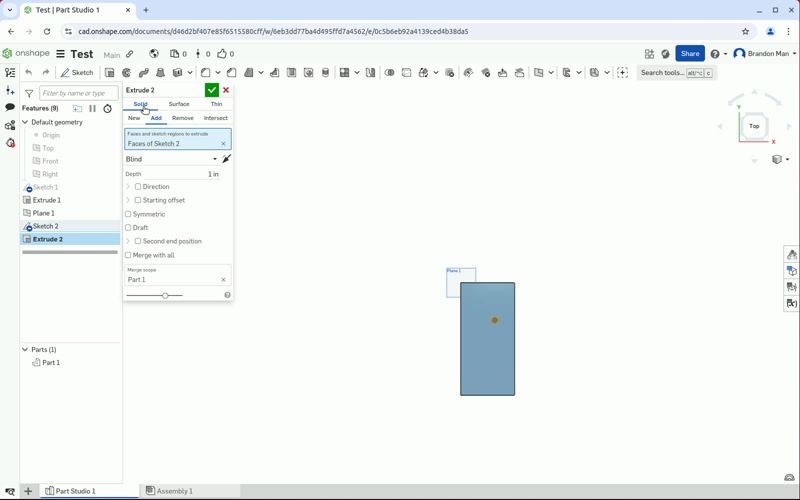
click(143, 106)
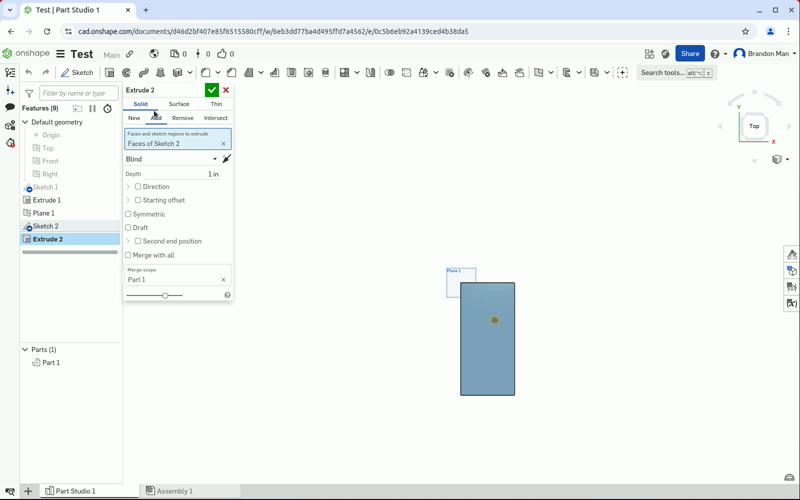
mouse_move(186, 120)
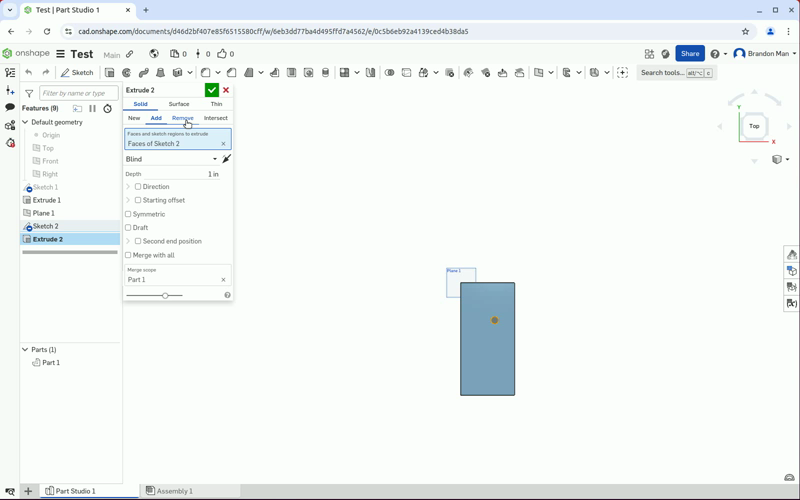
click(186, 120)
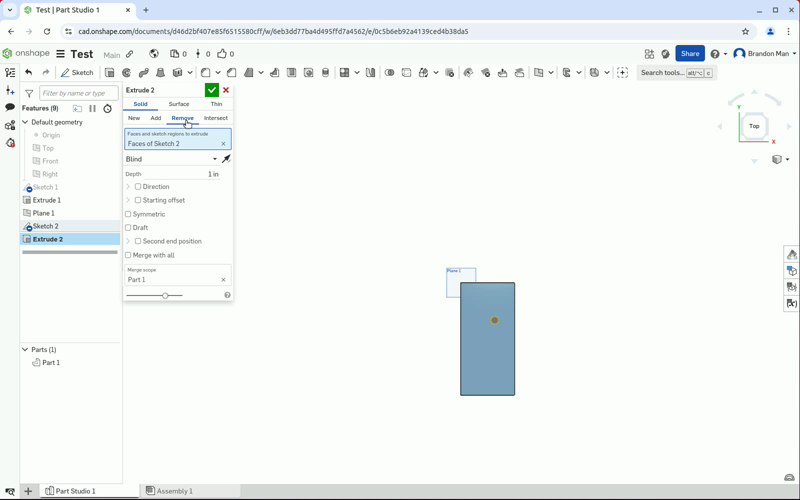
key(tab, 4)
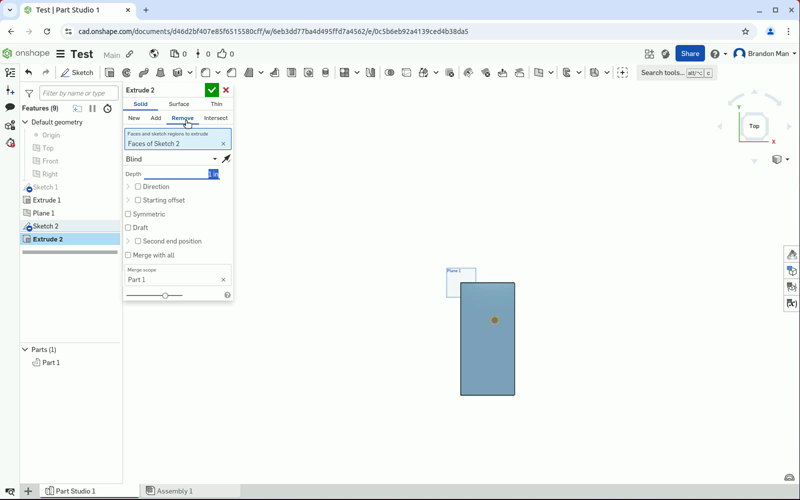
text(7.703)
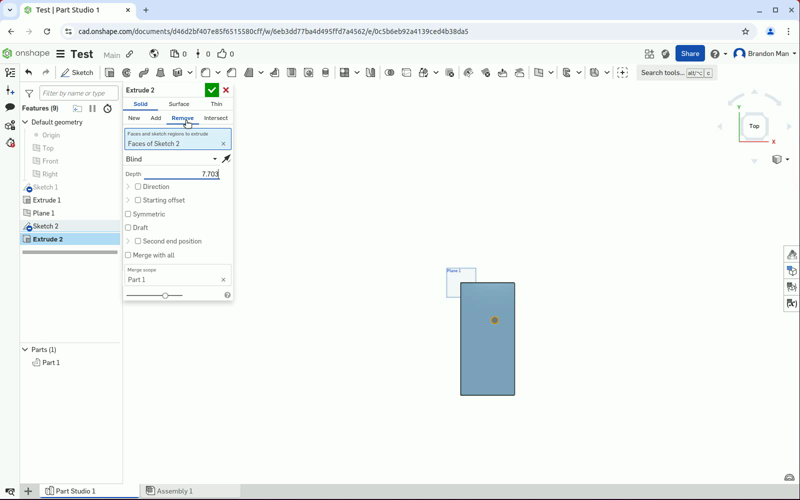
key(tab, 6)
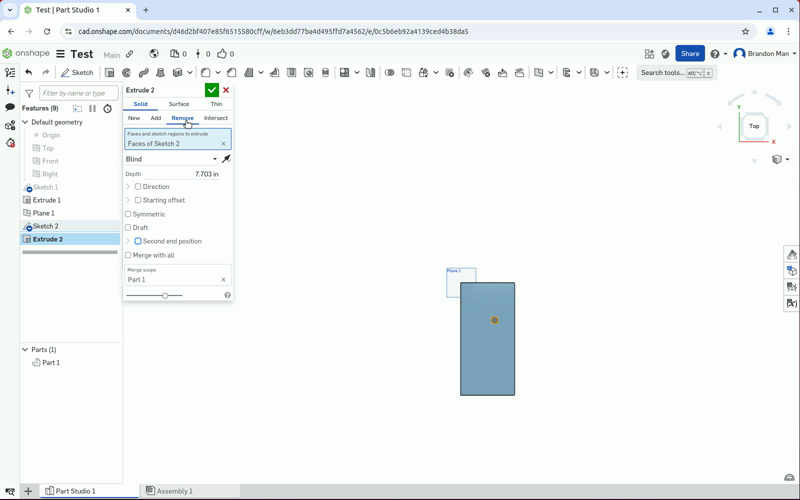
key(space)
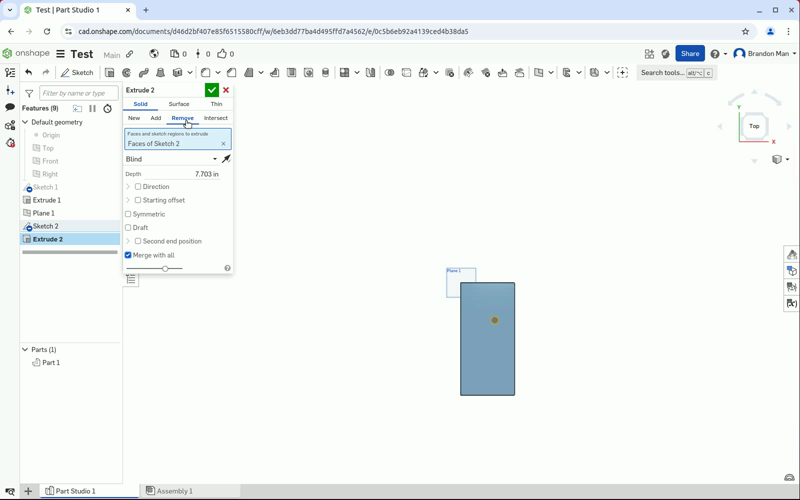
key(enter)
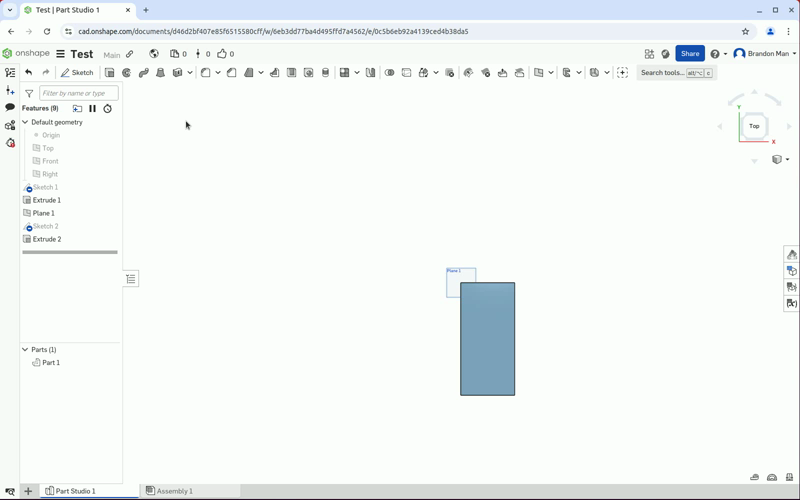
key(shift+h)
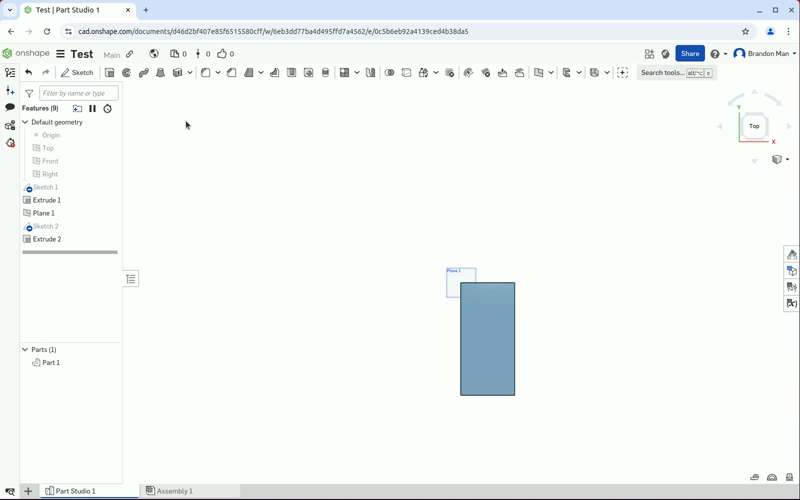
key(shift+h)
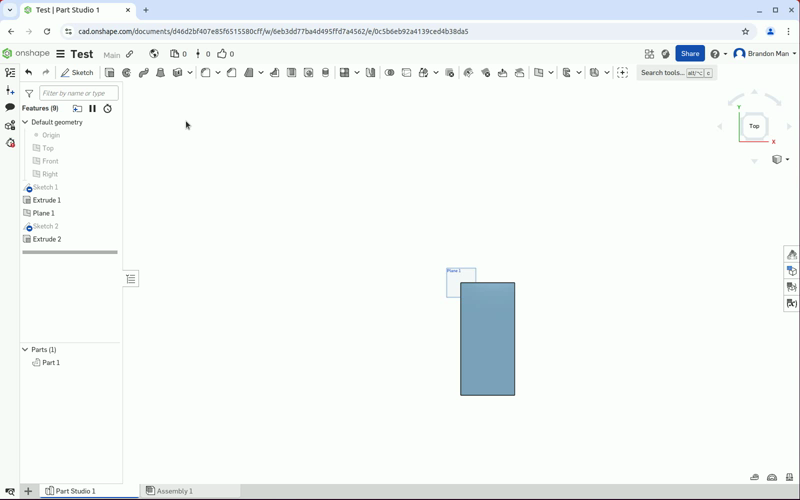
mouse_move(73, 189)
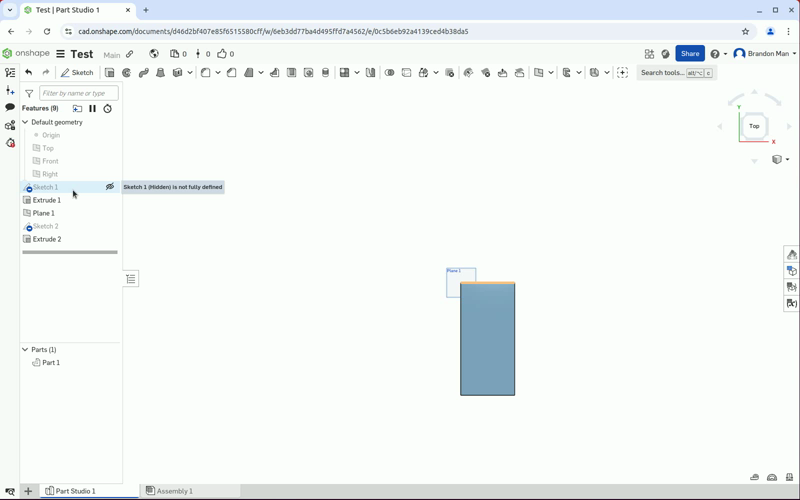
click(73, 189)
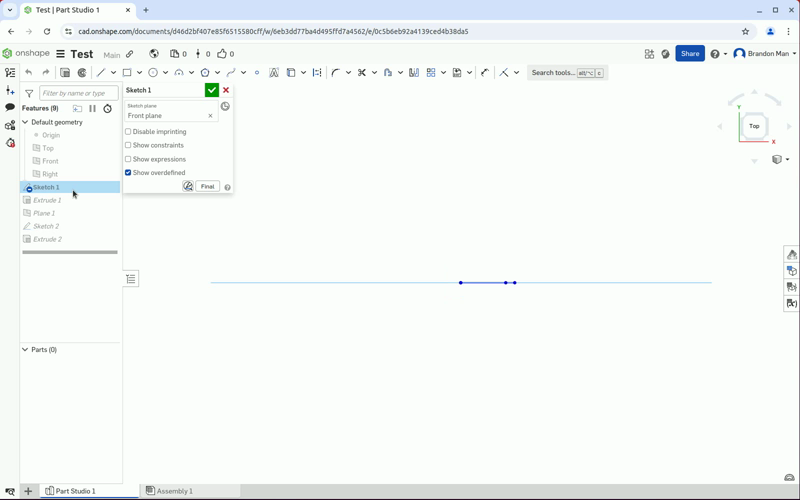
mouse_move(229, 92)
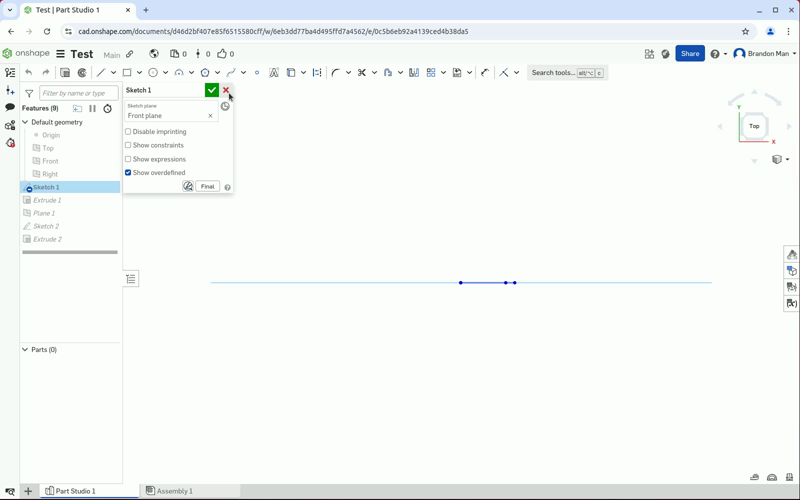
click(229, 92)
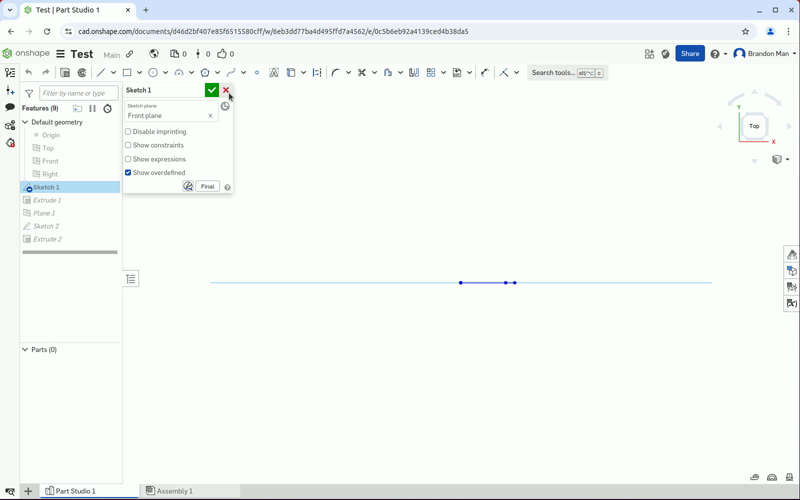
key(shift+s)
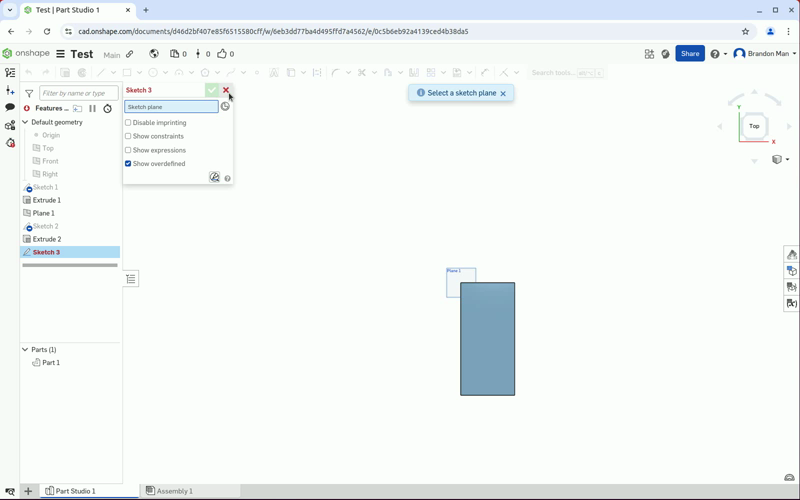
mouse_move(73, 215)
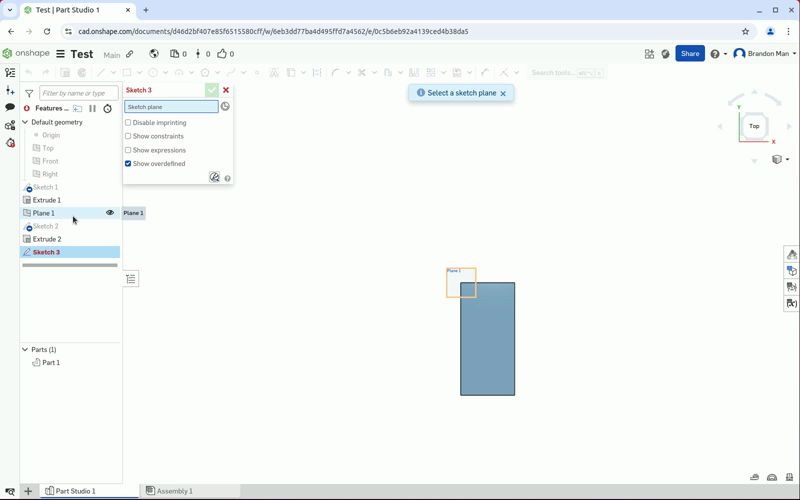
click(73, 215)
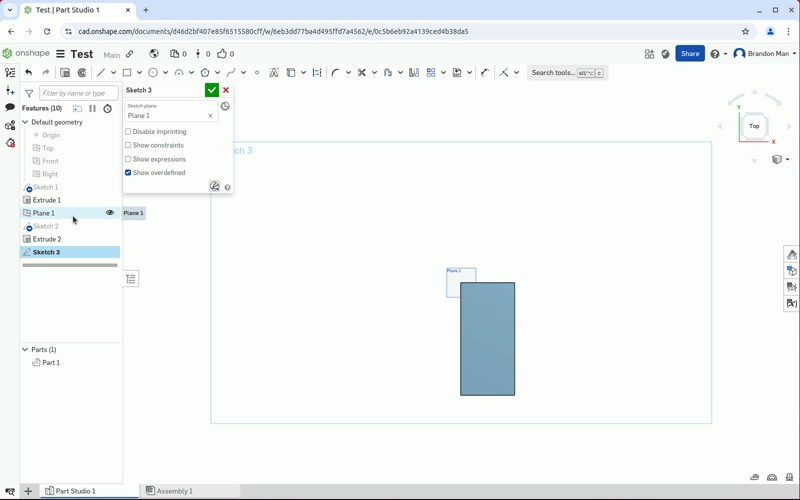
mouse_move(73, 352)
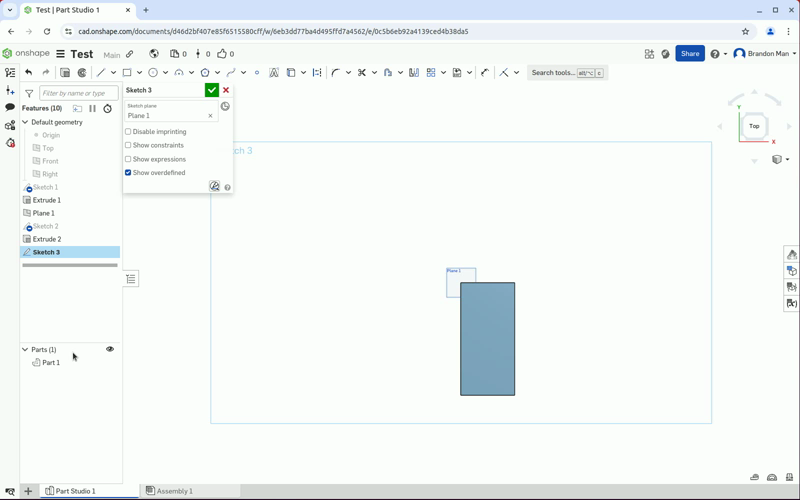
key(y)
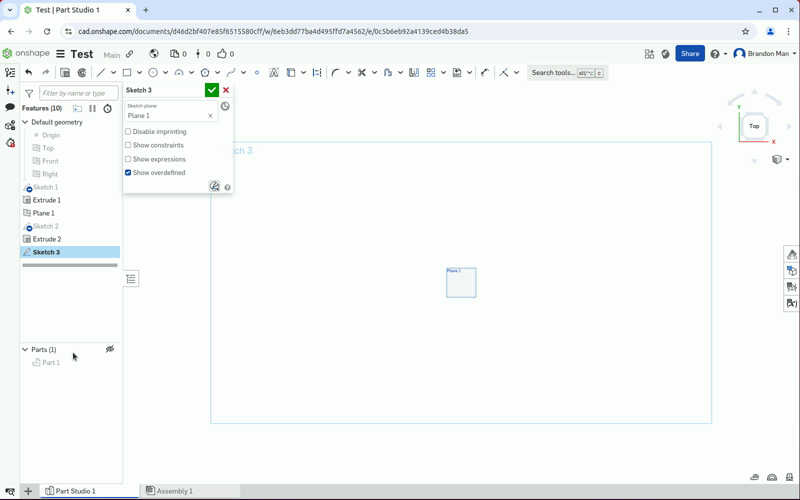
key(c)
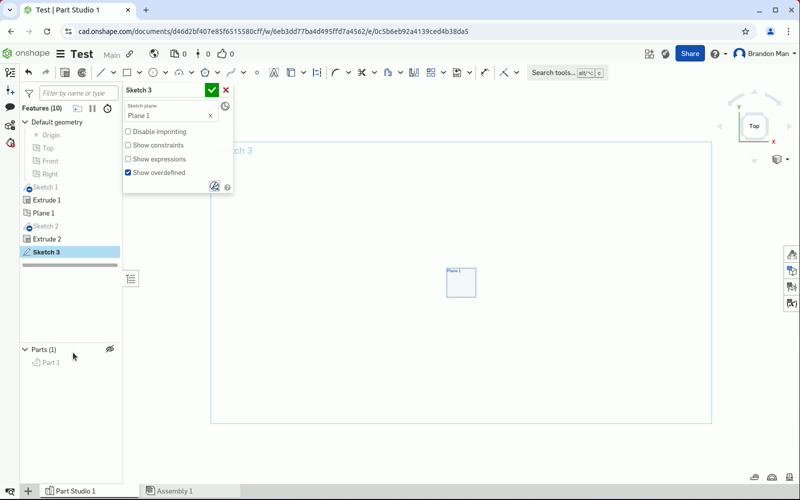
key_down(shift)
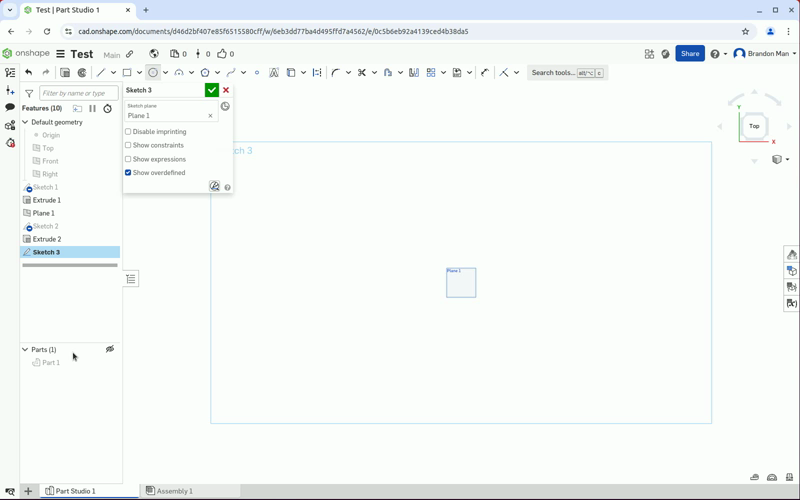
mouse_move(494, 357)
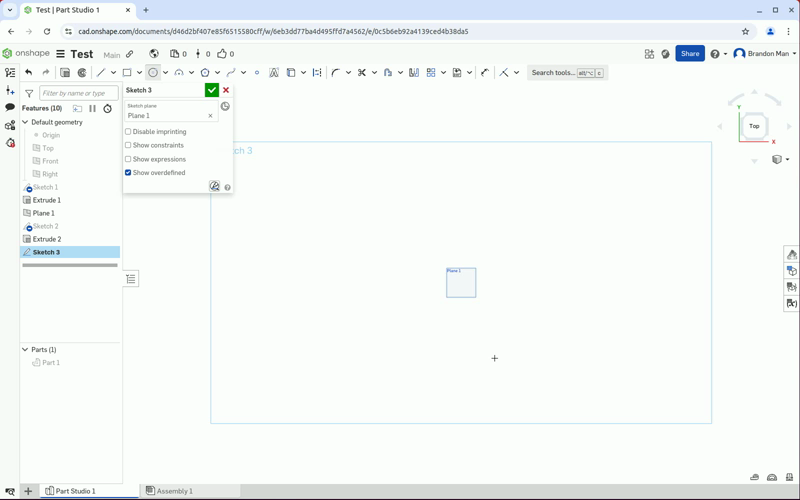
click(494, 357)
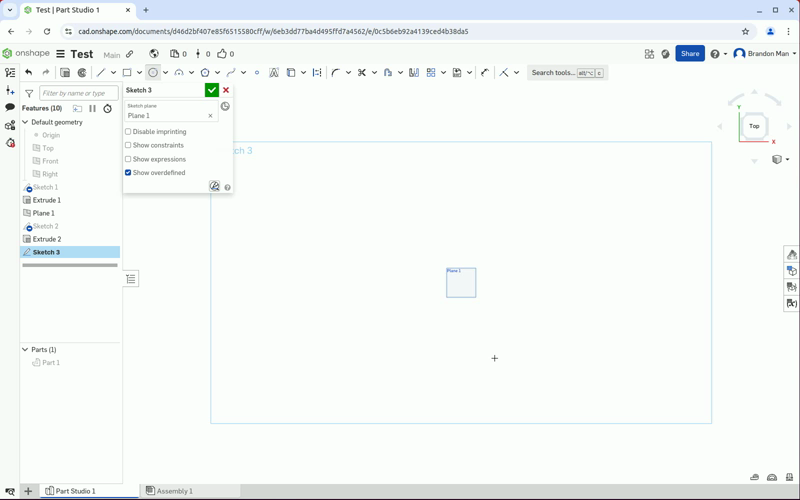
key_up(shift)
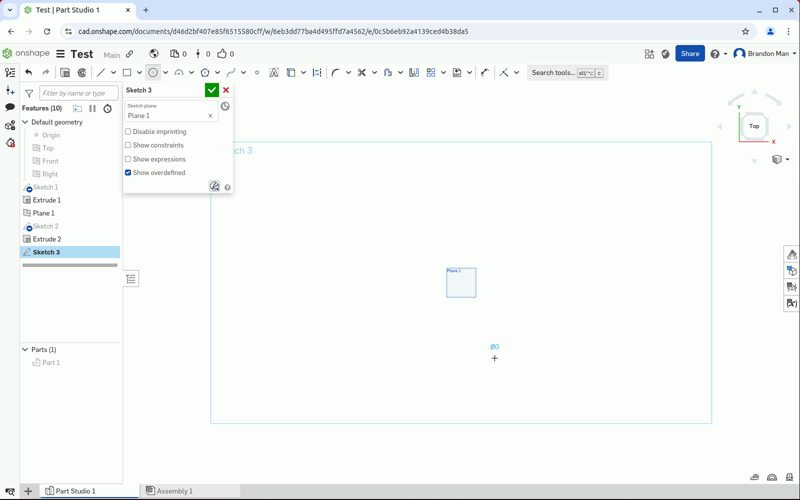
mouse_move(498, 357)
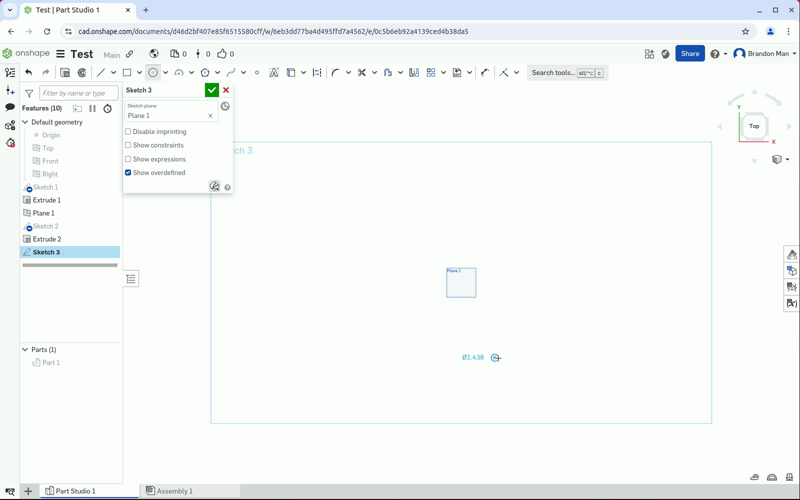
click(498, 357)
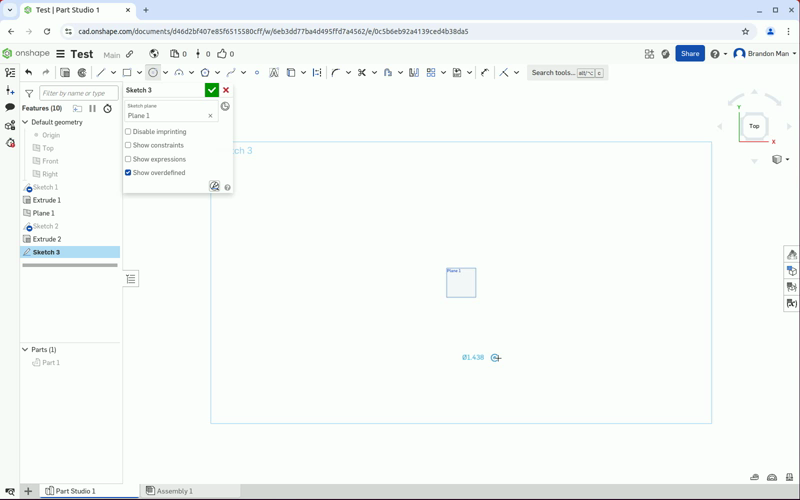
key(esc)
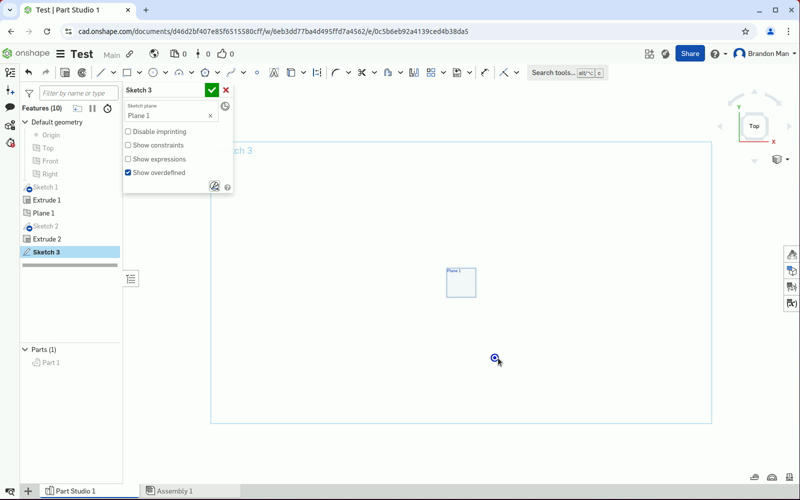
mouse_move(495, 357)
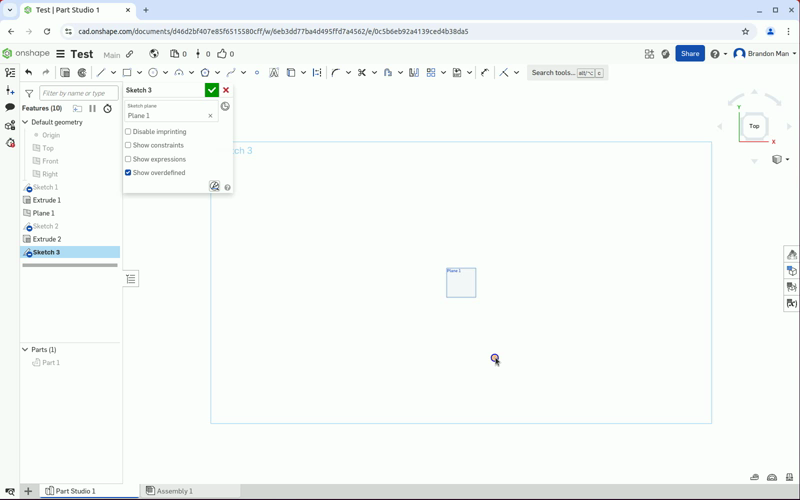
scroll(6)
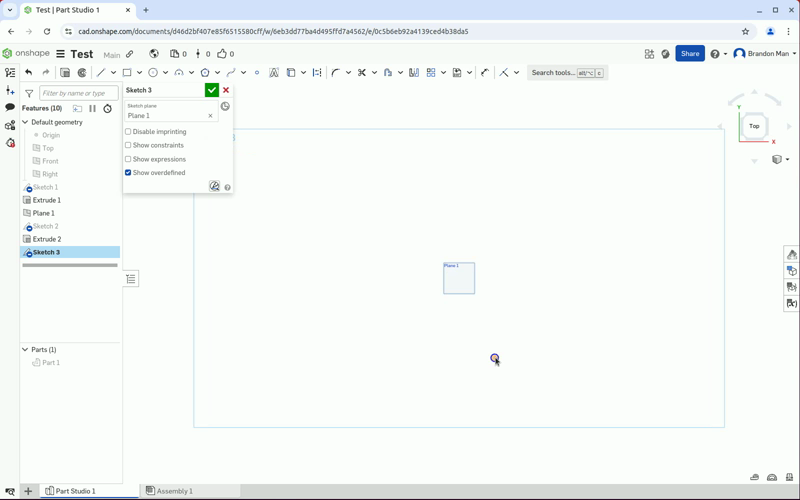
scroll(6)
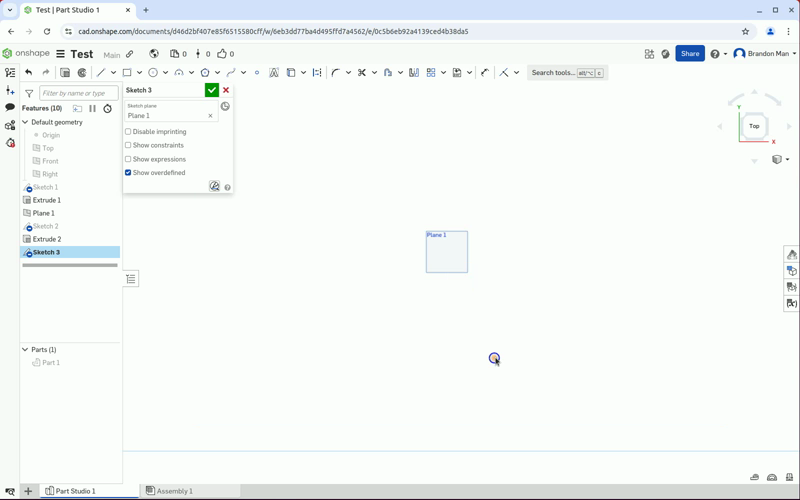
scroll(6)
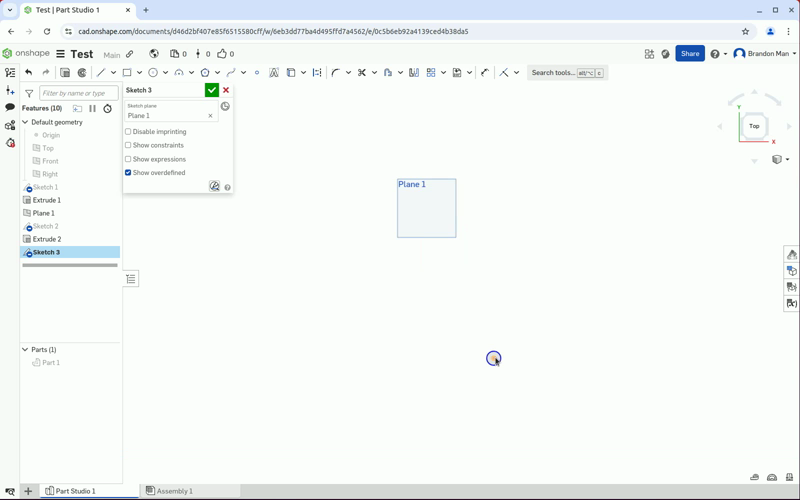
scroll(6)
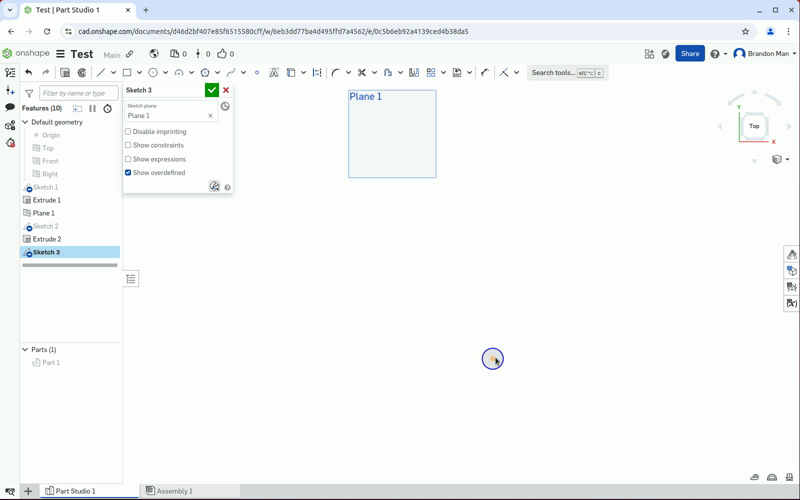
scroll(6)
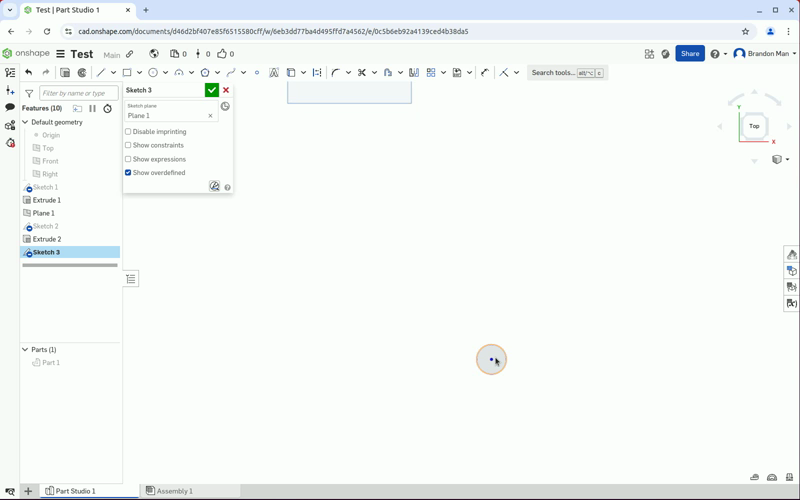
scroll(6)
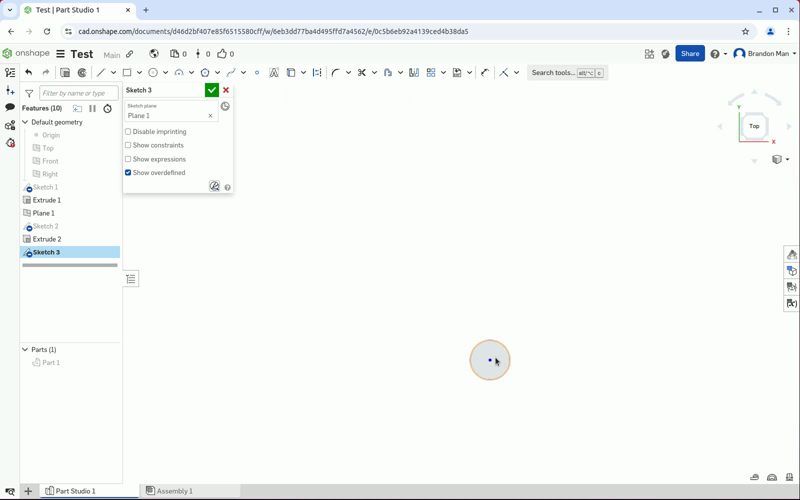
scroll(6)
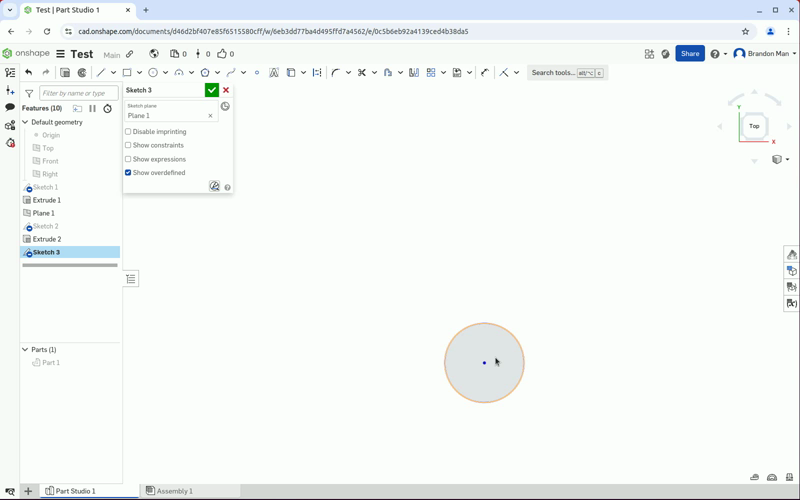
click(495, 357)
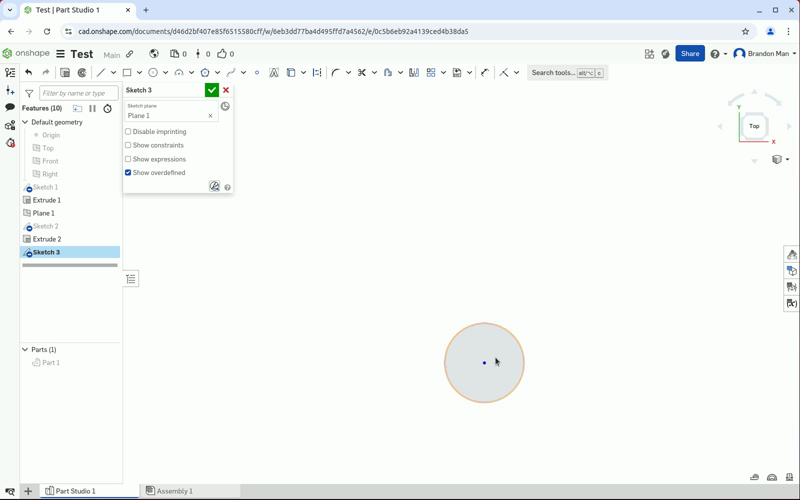
scroll(-6)
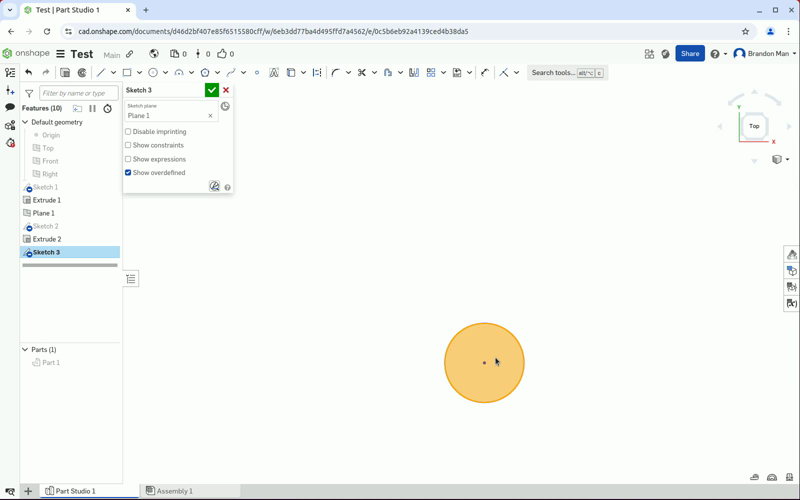
scroll(-6)
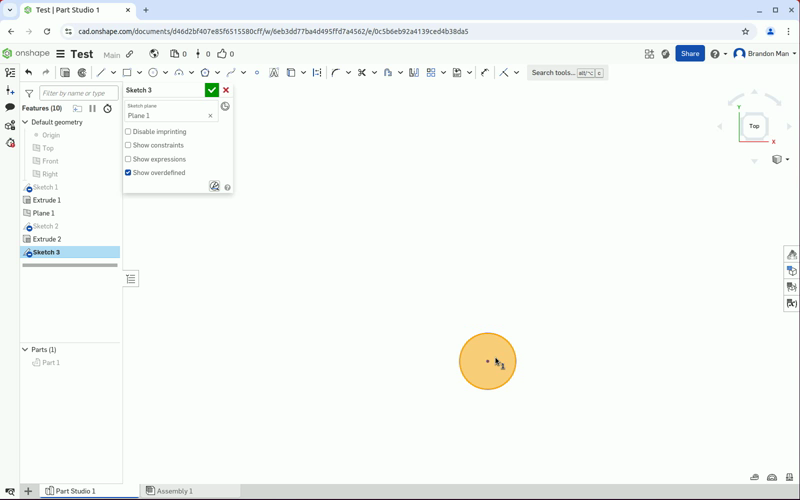
scroll(-6)
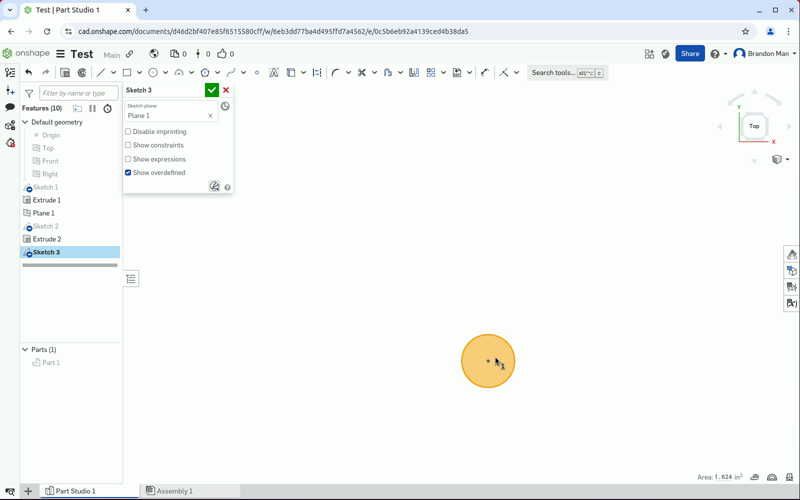
scroll(-6)
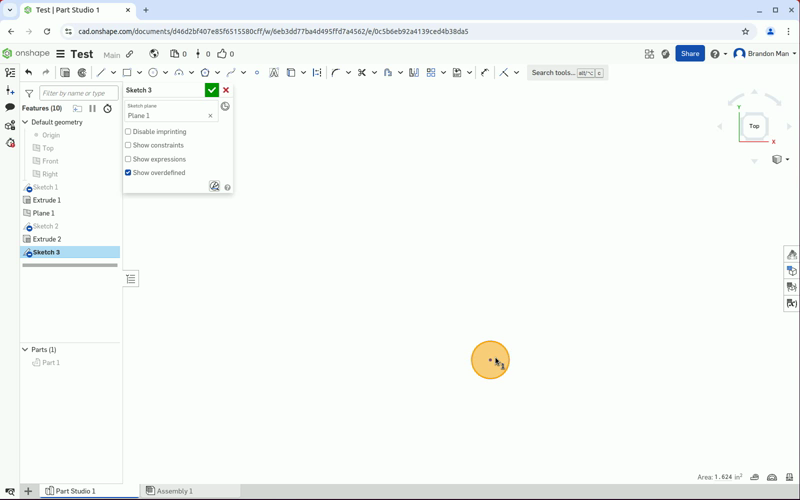
scroll(-6)
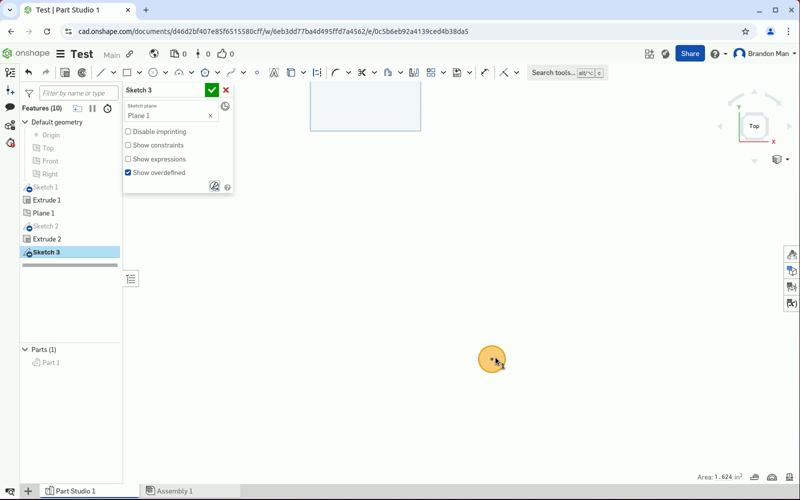
scroll(-6)
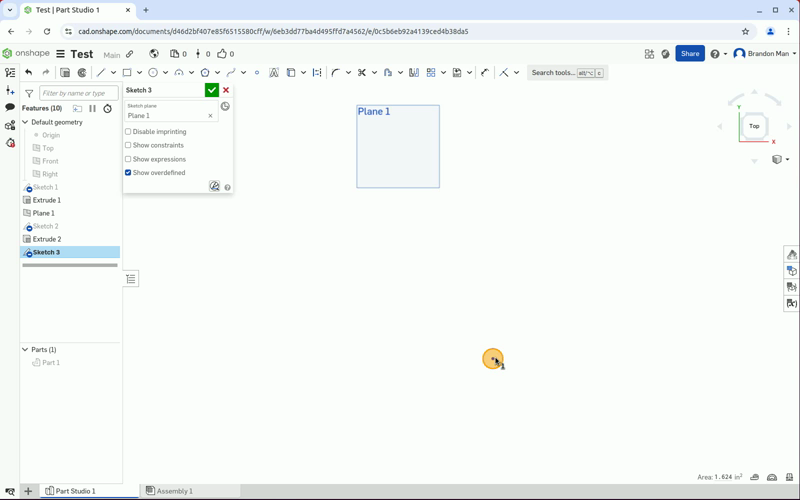
scroll(-6)
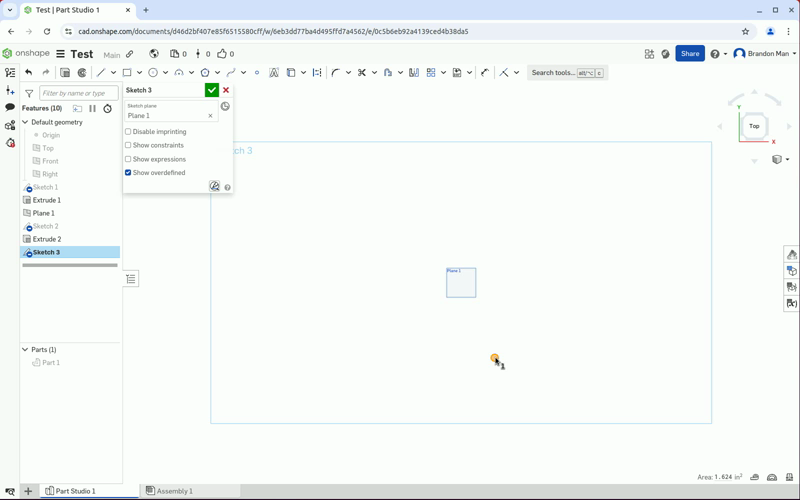
mouse_move(73, 352)
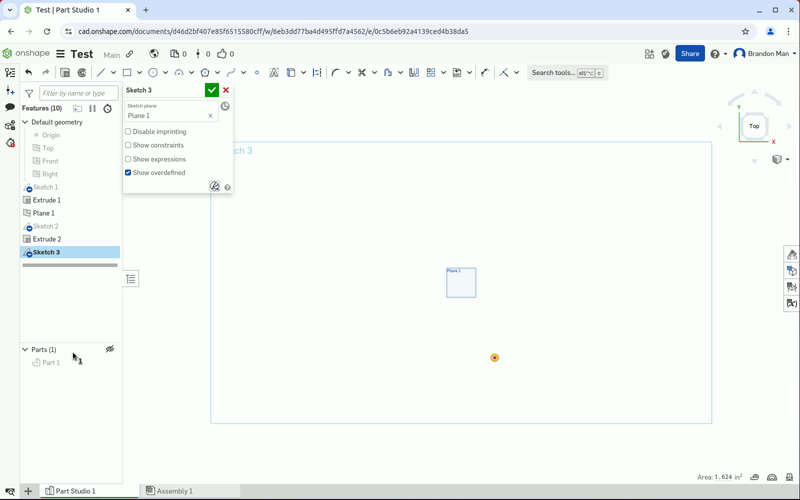
key(shift+y)
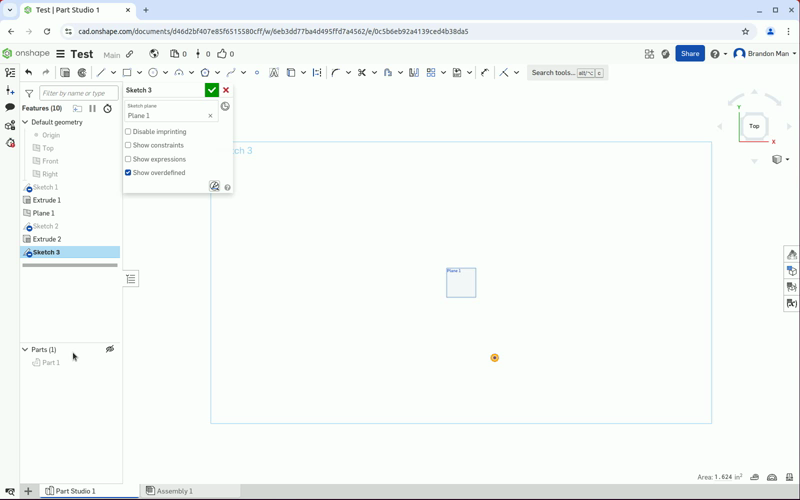
key(shift+e)
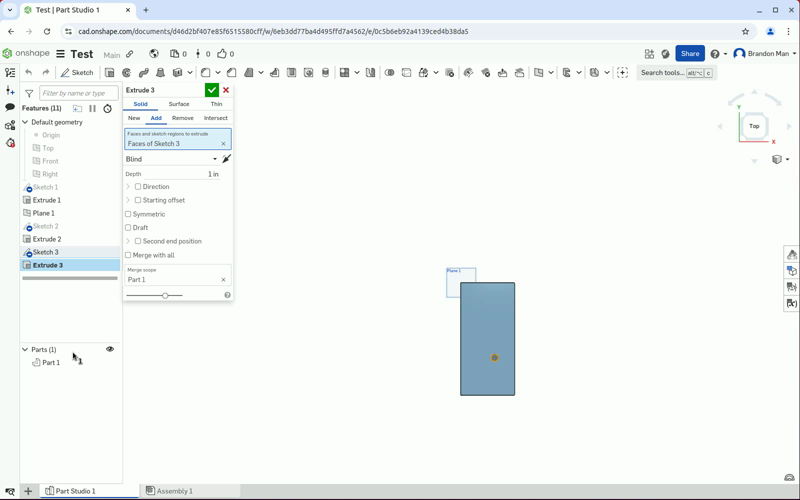
mouse_move(143, 106)
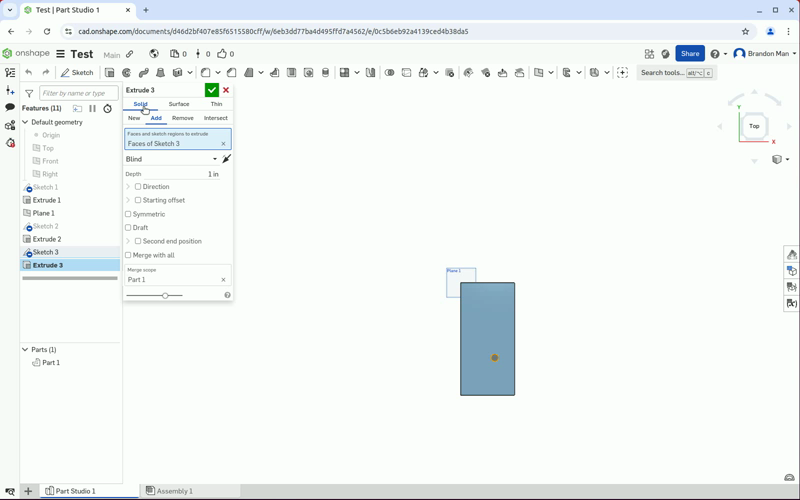
click(143, 106)
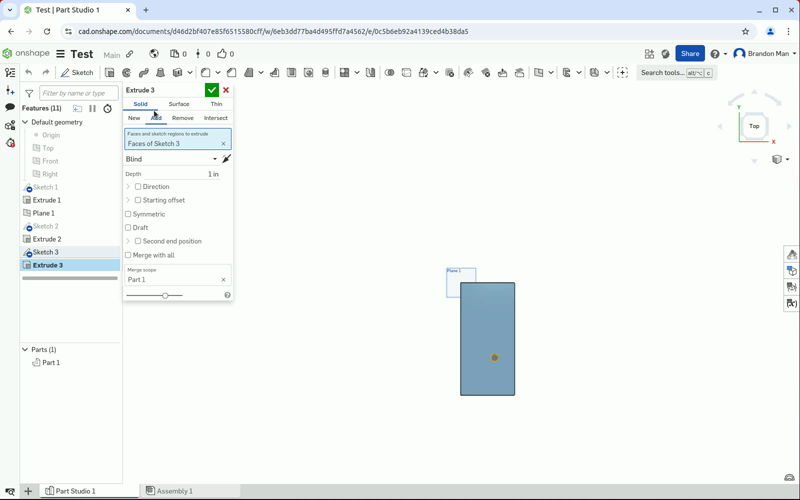
mouse_move(186, 120)
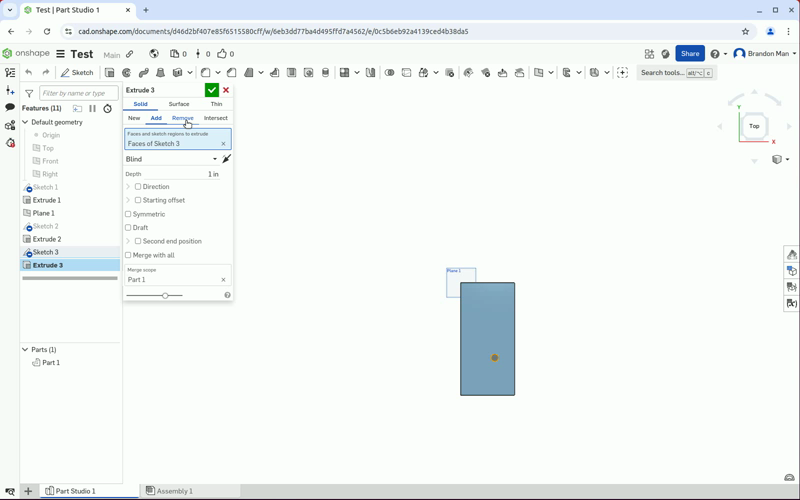
click(186, 120)
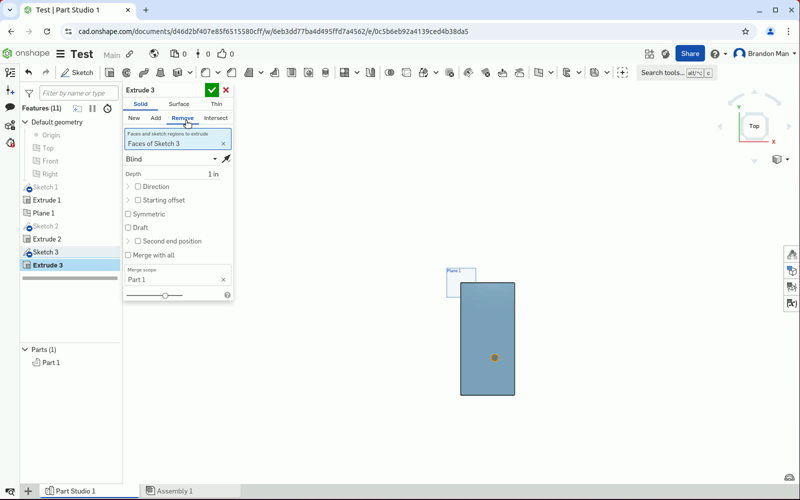
key(tab, 4)
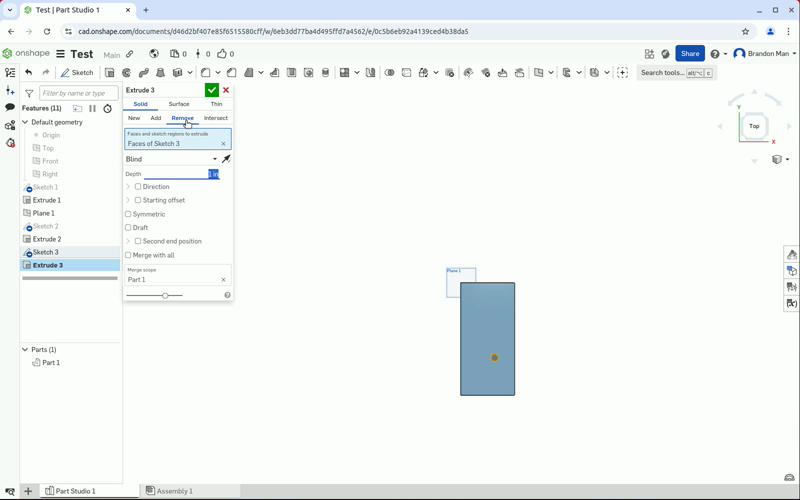
text(7.703)
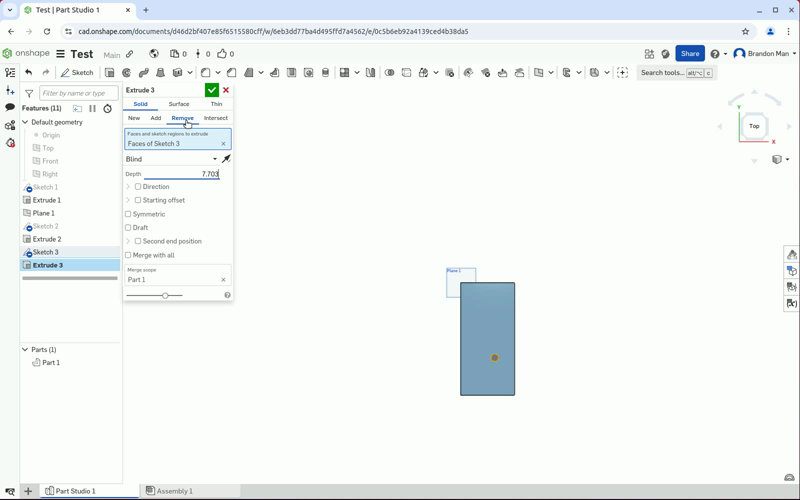
key(tab, 6)
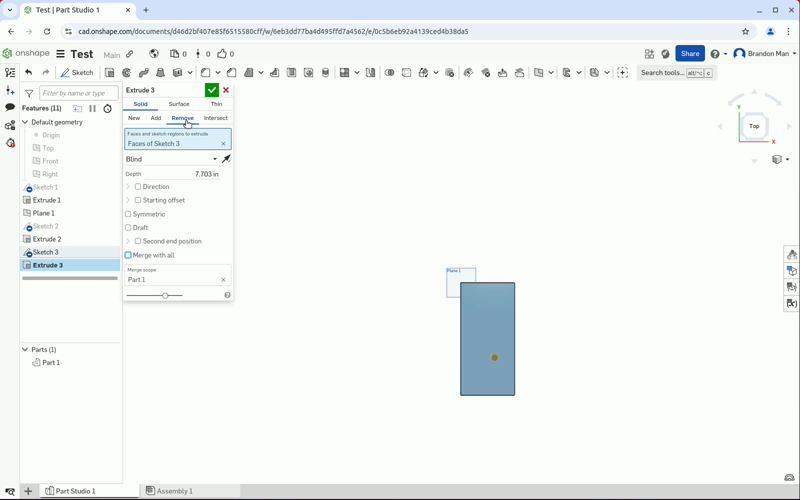
key(space)
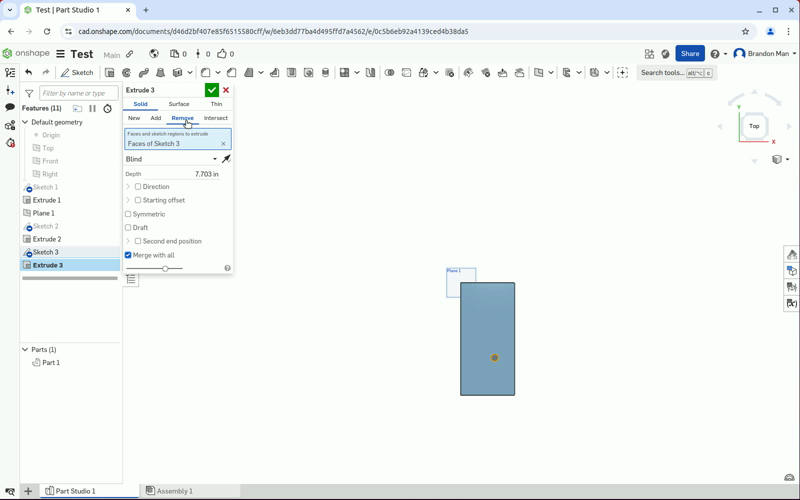
key(enter)
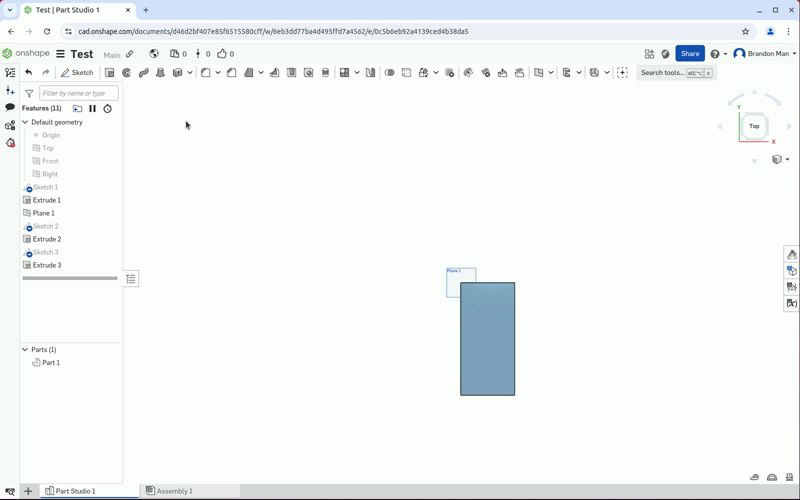
key(shift+h)
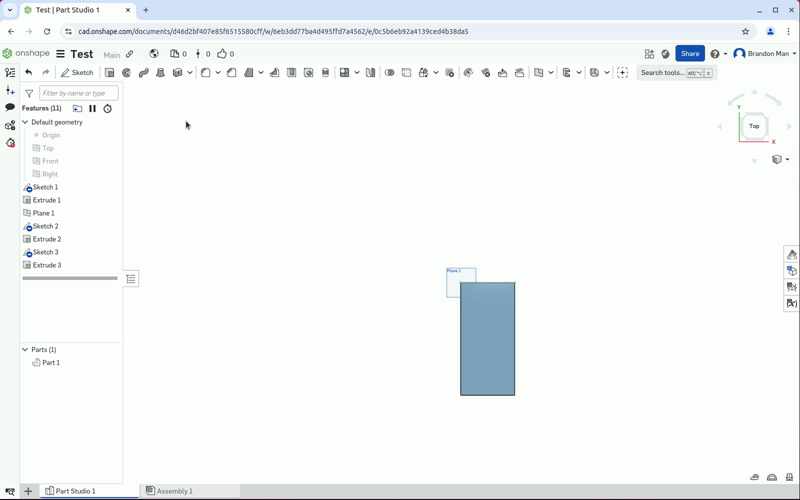
key(shift+h)
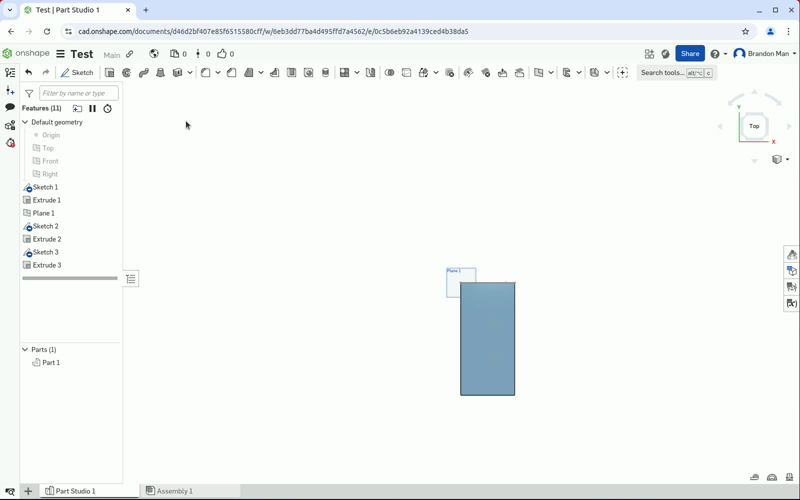
key(shift+7)
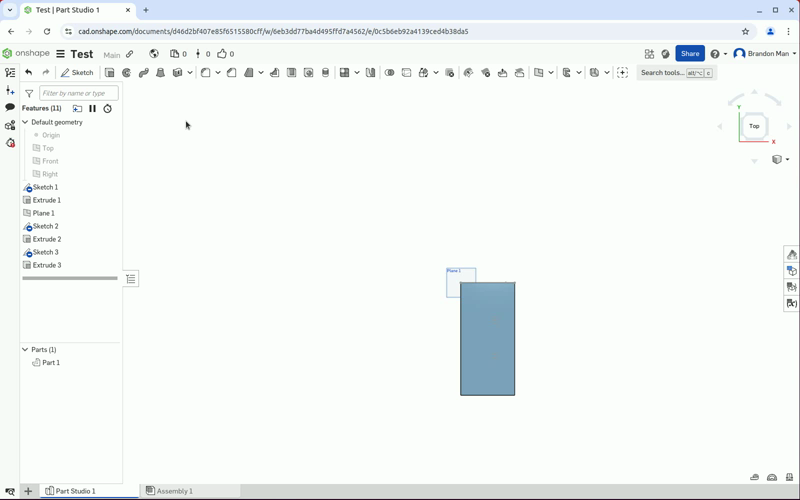
key(up, 3)
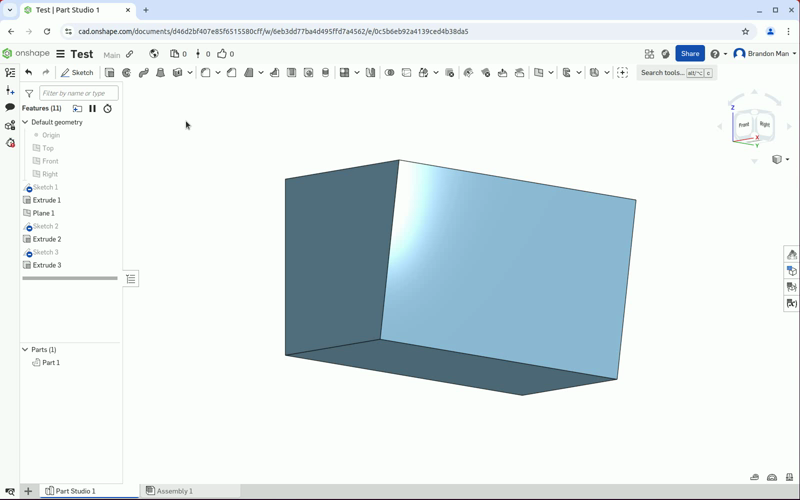
key(left, 3)
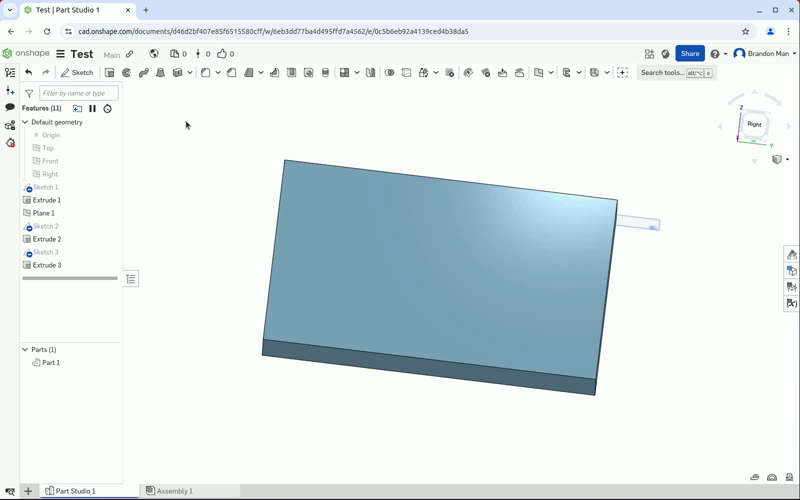
key(right, 3)
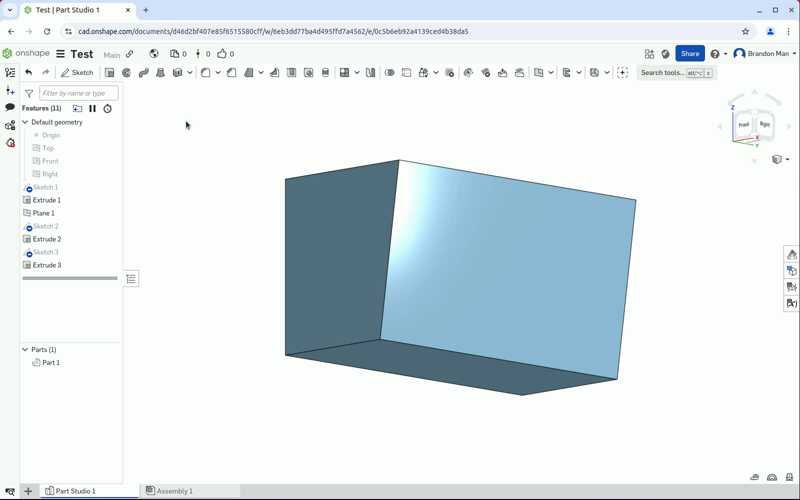
key(down, 3)
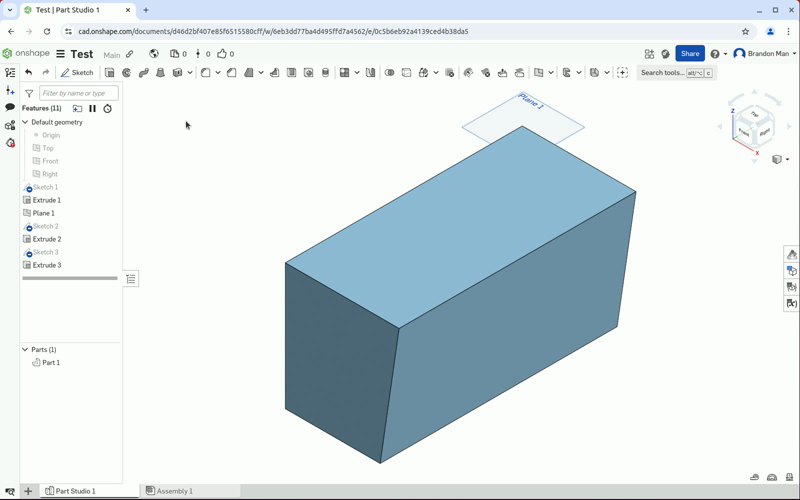
mouse_move(73, 189)
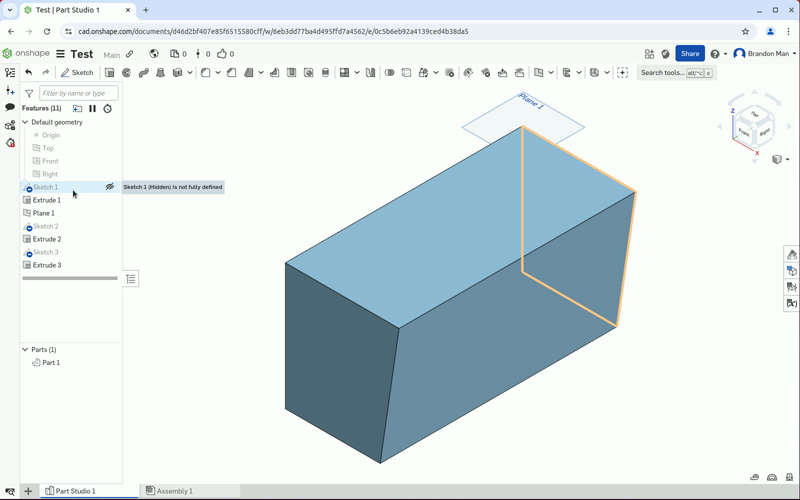
click(73, 189)